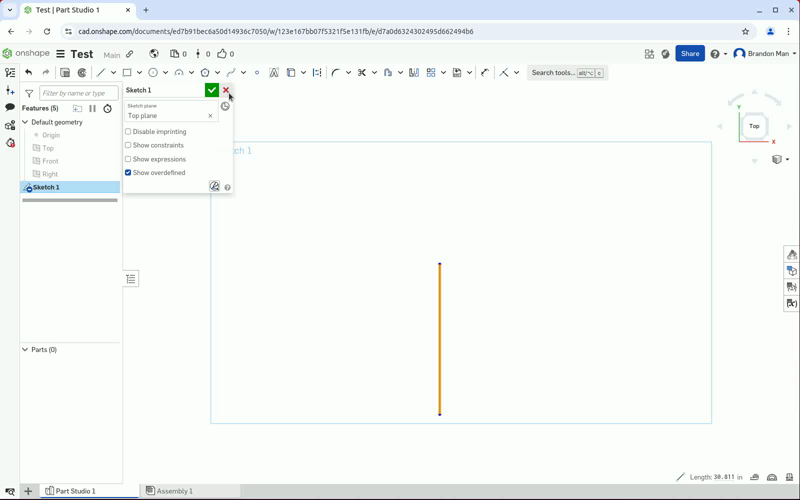
key(shift+h)
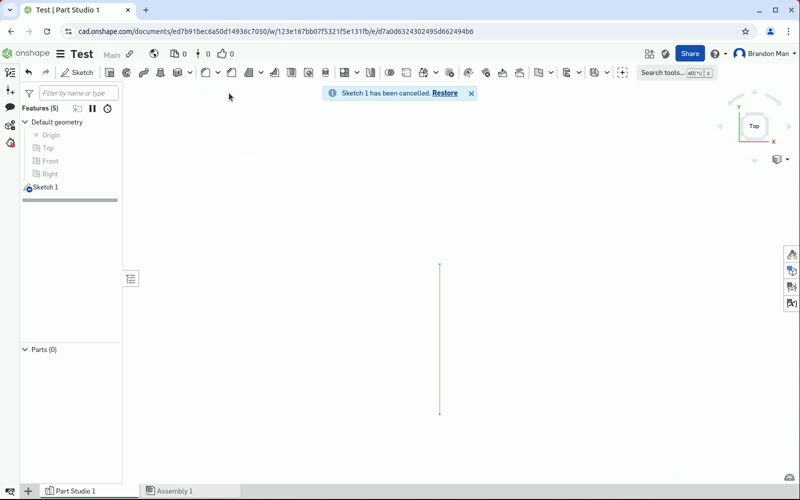
key(shift+s)
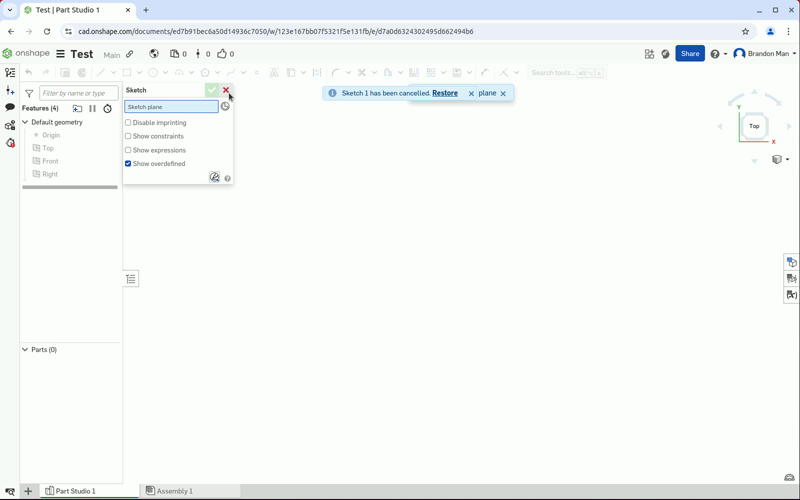
mouse_move(73, 150)
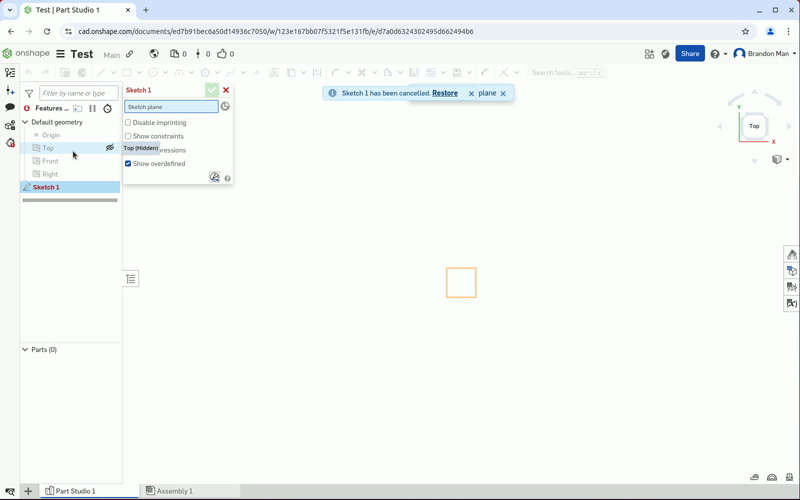
click(73, 150)
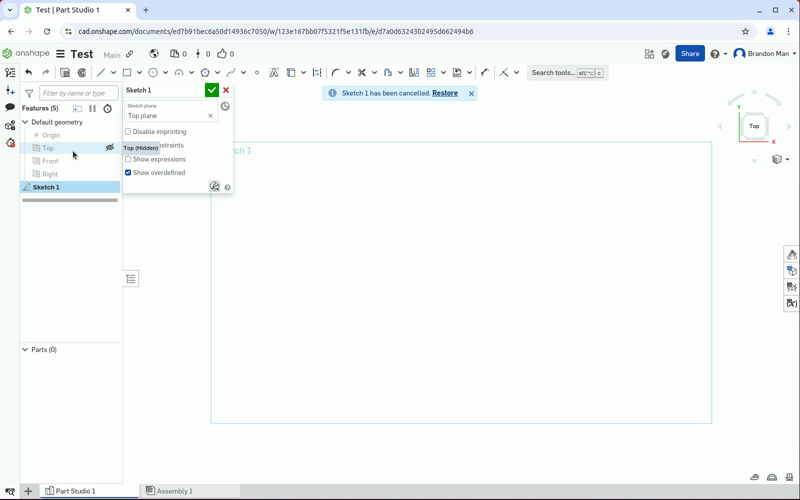
mouse_move(73, 352)
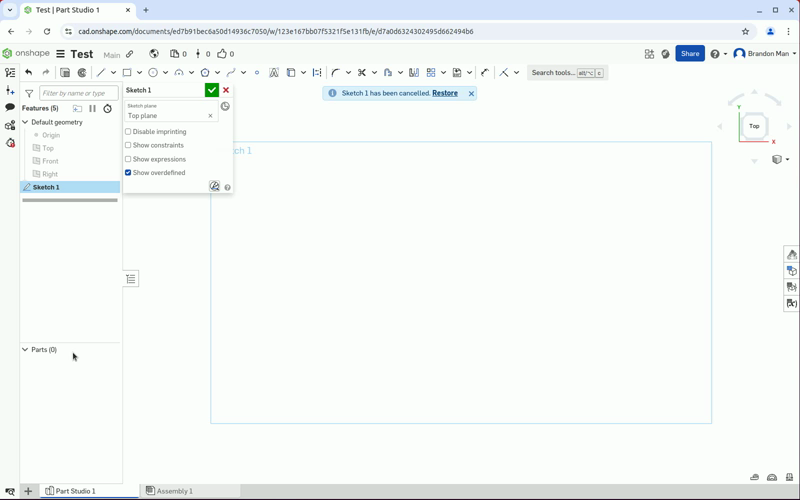
key(y)
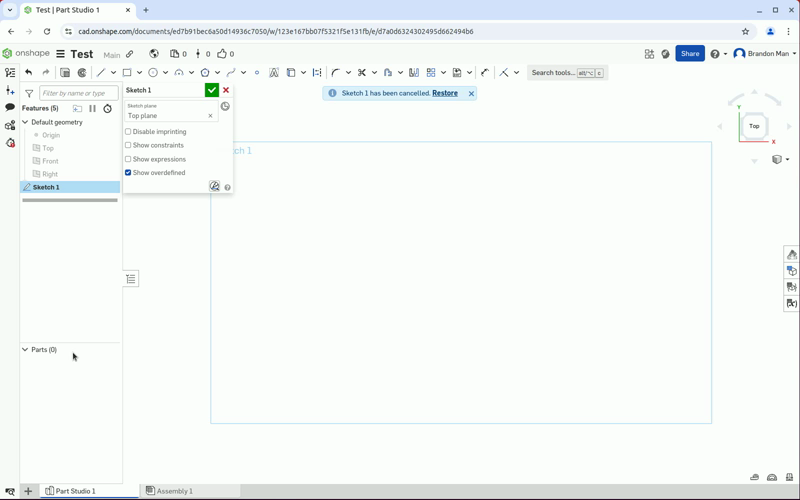
key(l)
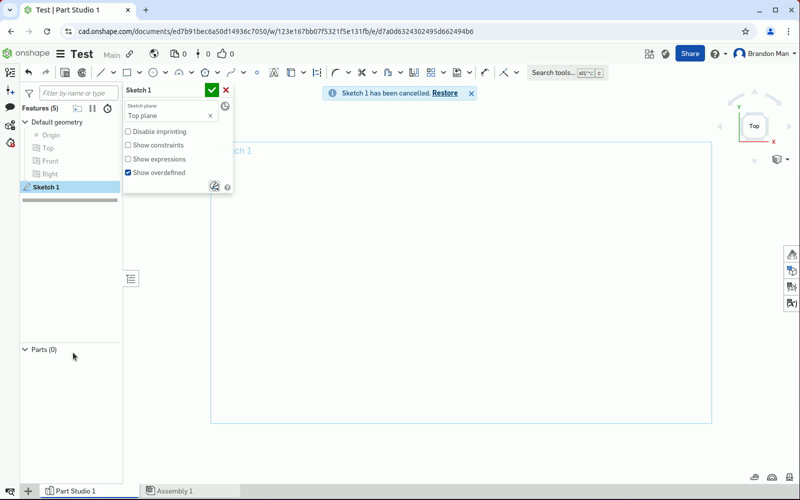
key_down(shift)
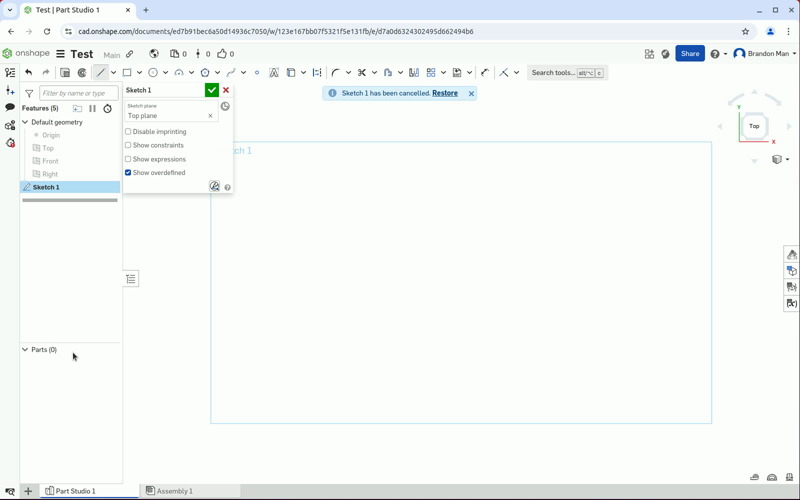
mouse_move(348, 395)
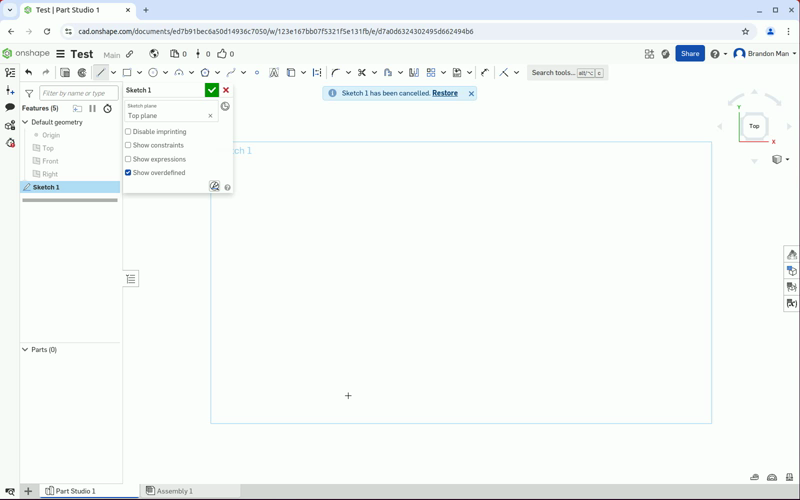
click(348, 395)
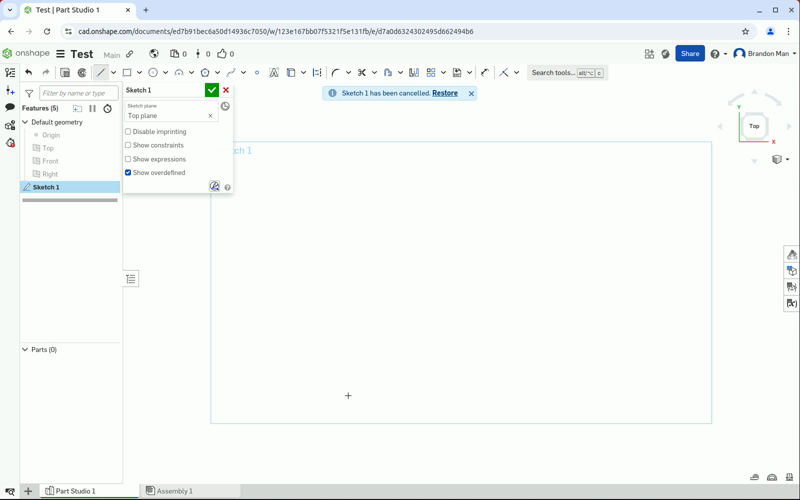
key_up(shift)
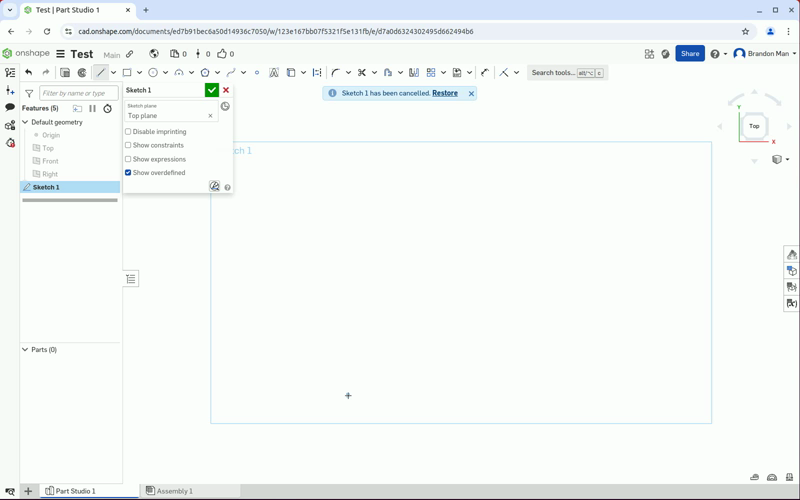
key_down(shift)
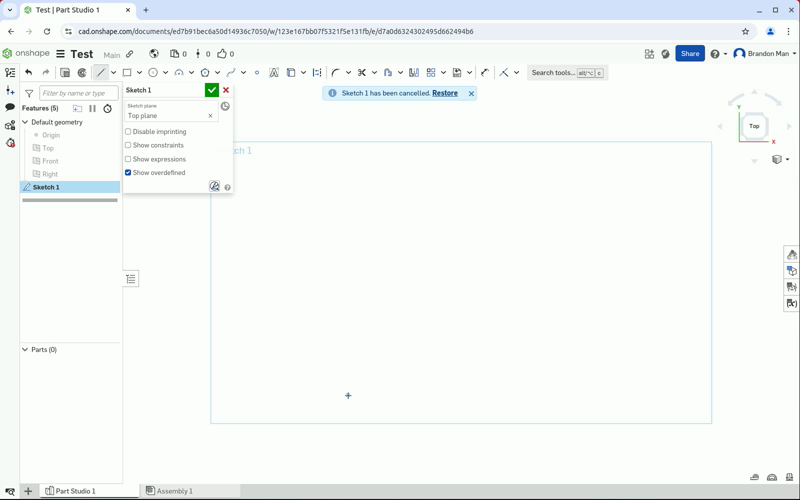
mouse_move(460, 395)
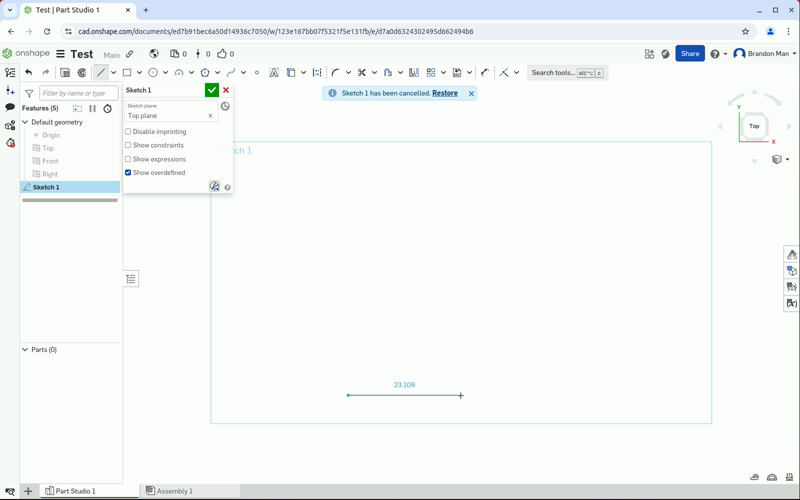
click(460, 395)
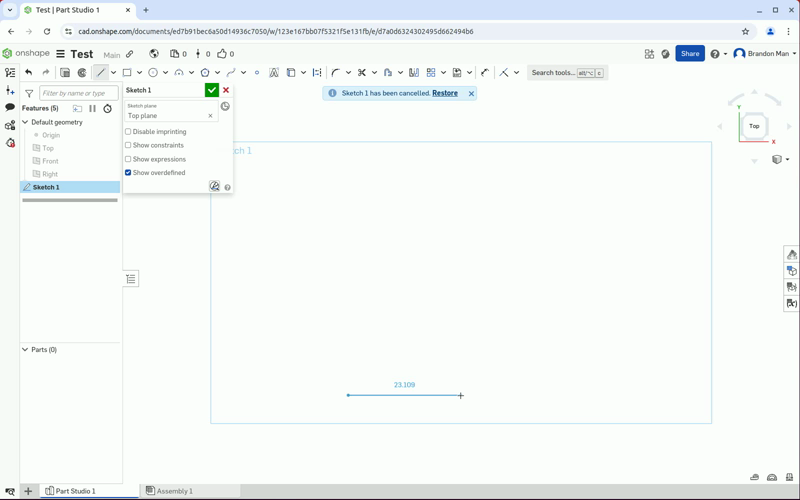
key_up(shift)
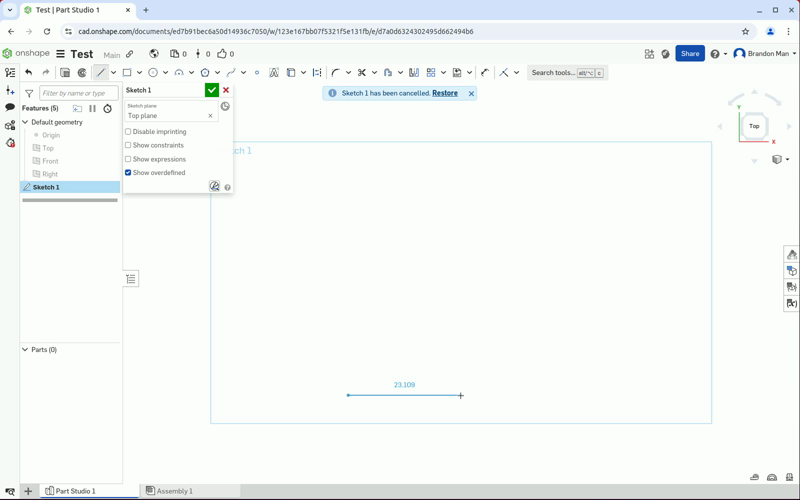
key_down(shift)
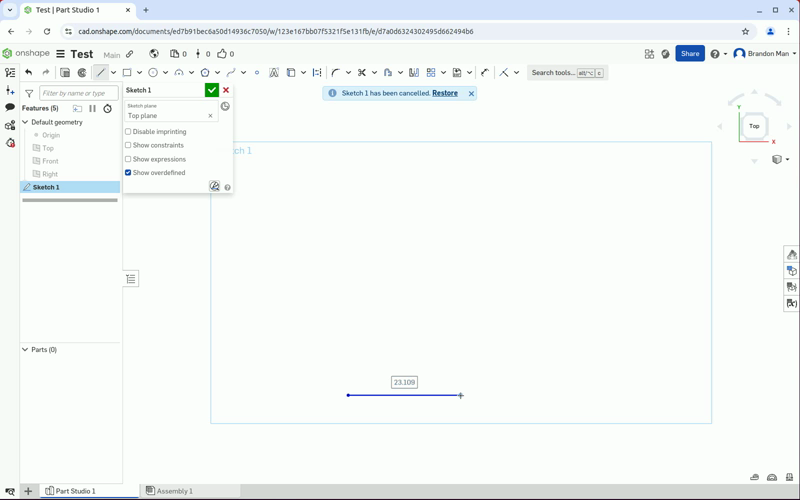
mouse_move(460, 282)
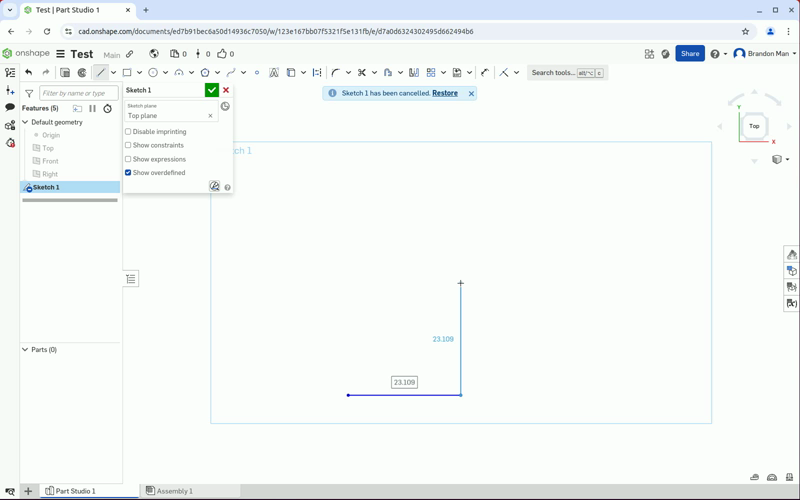
click(460, 282)
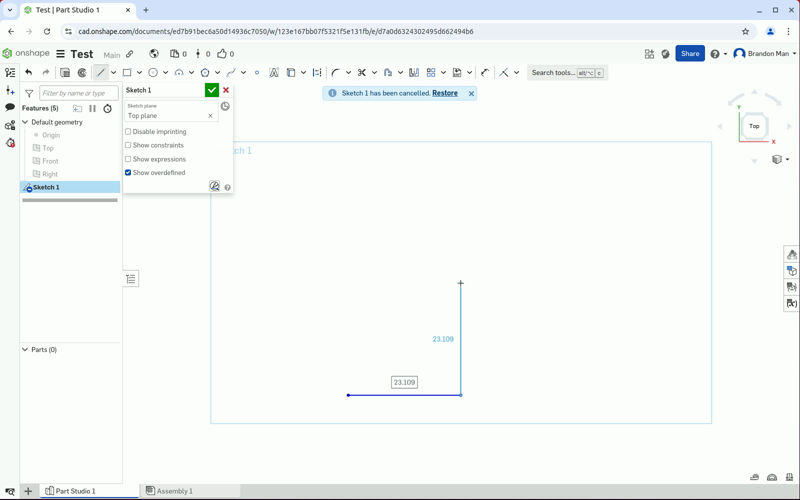
key_up(shift)
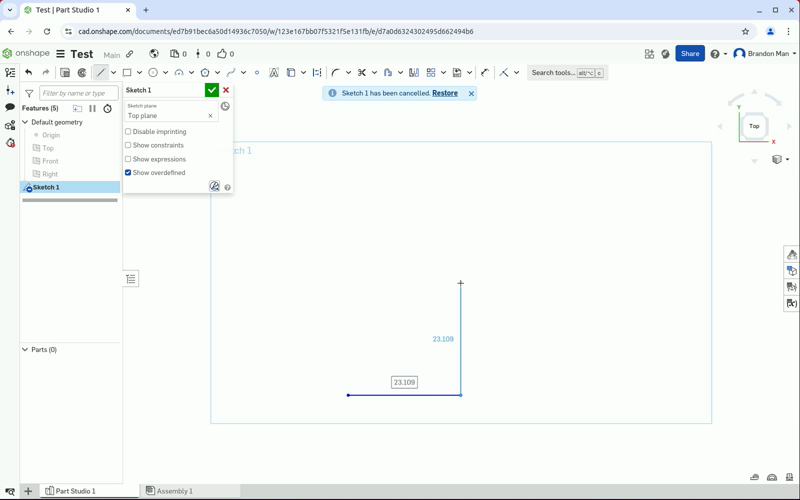
key_down(shift)
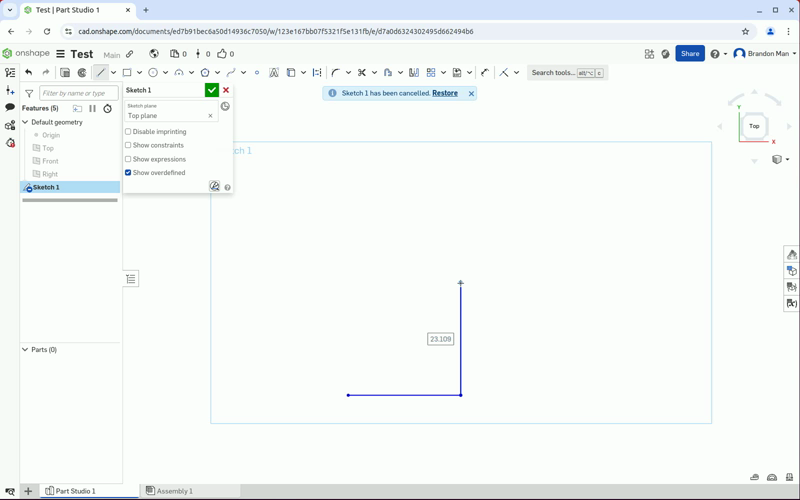
mouse_move(348, 282)
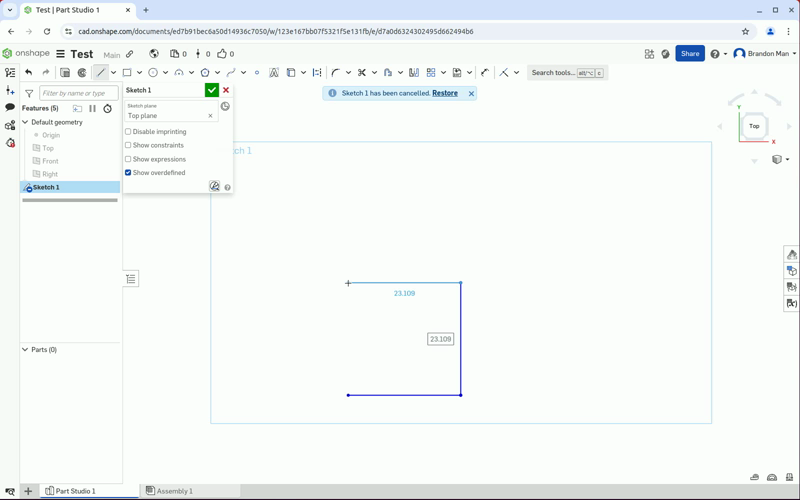
click(348, 282)
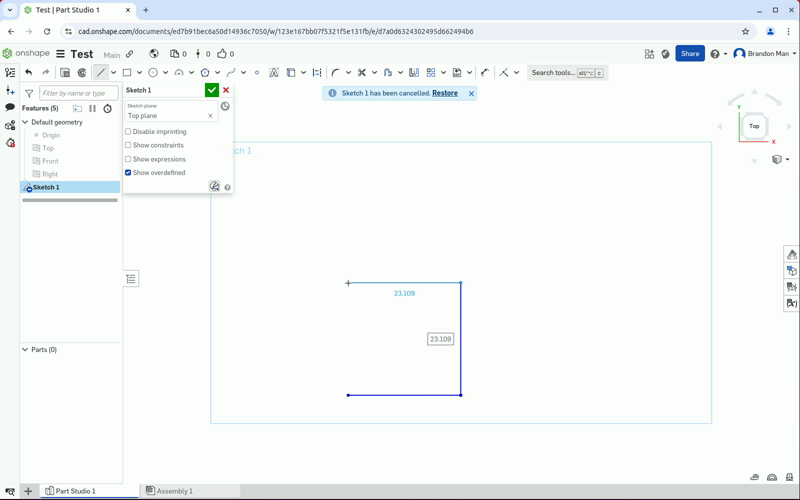
key_up(shift)
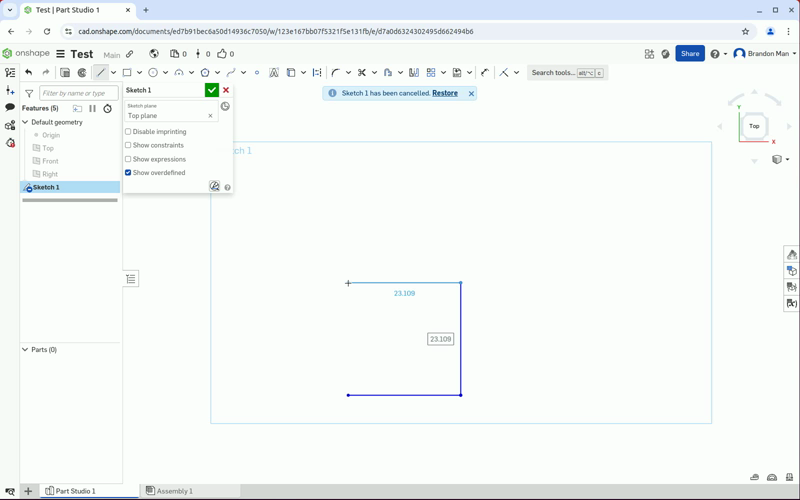
key_down(shift)
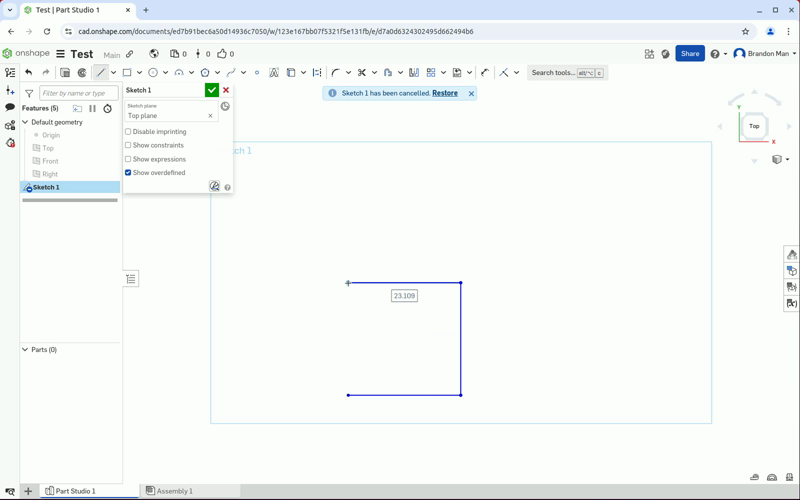
mouse_move(348, 395)
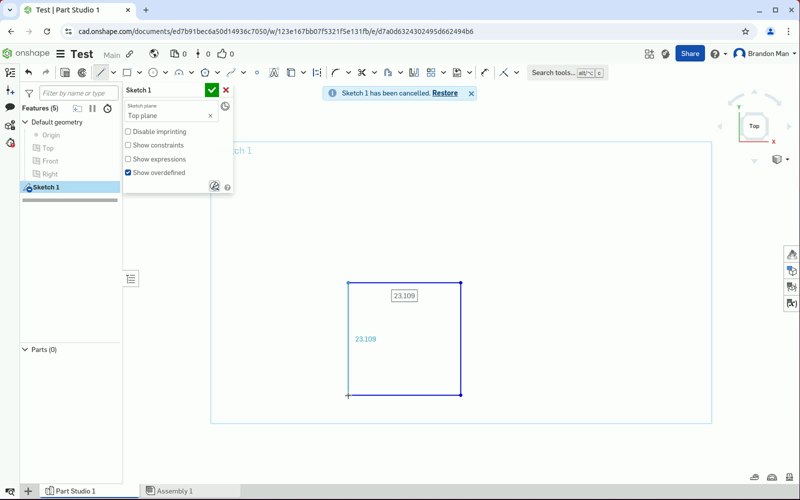
key_up(shift)
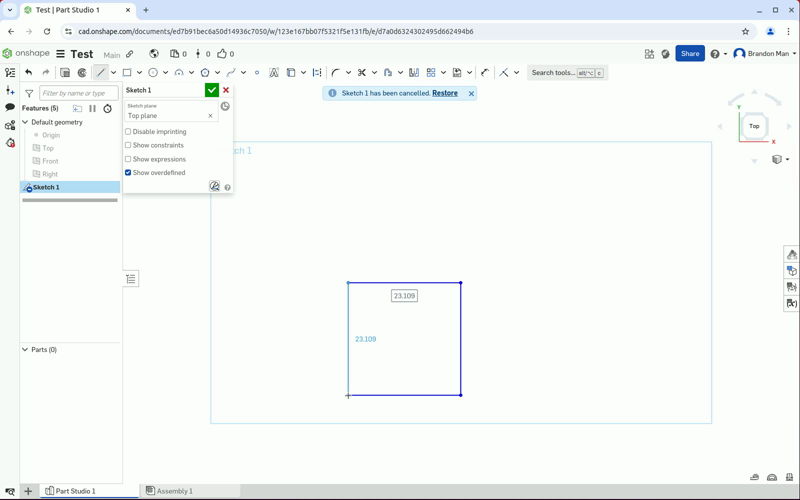
click(348, 395)
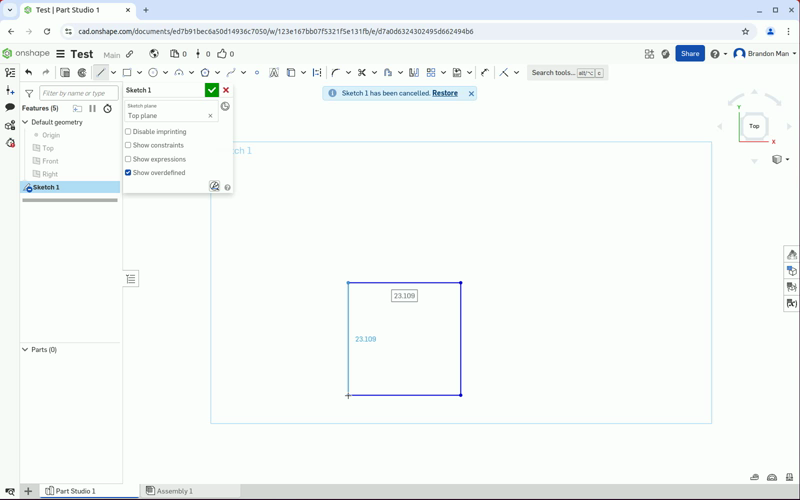
key(esc)
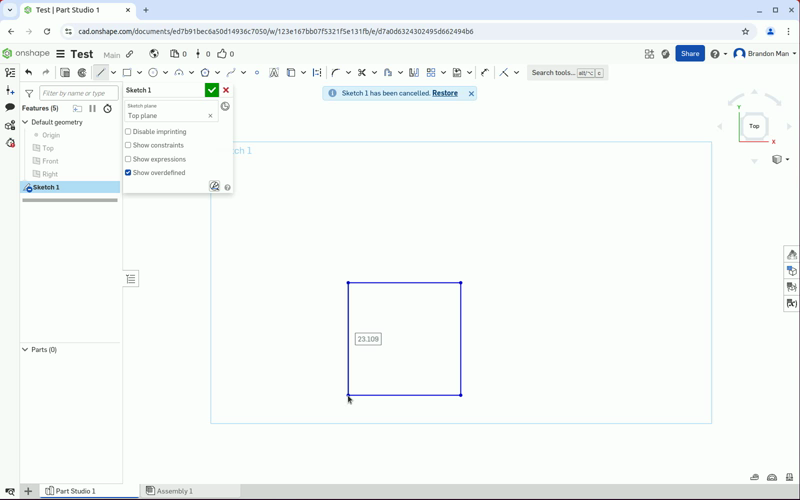
mouse_move(398, 326)
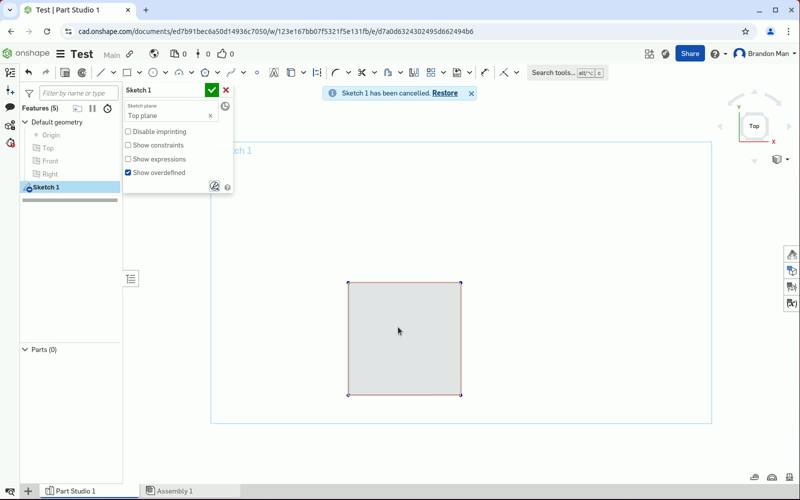
click(398, 326)
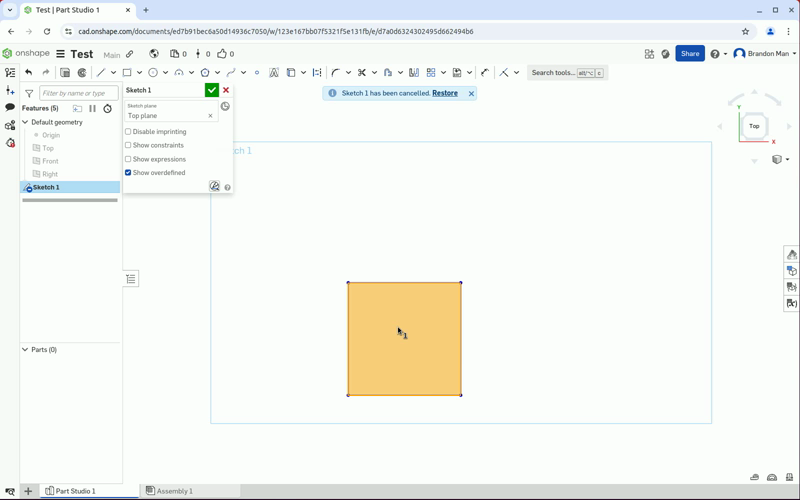
mouse_move(73, 352)
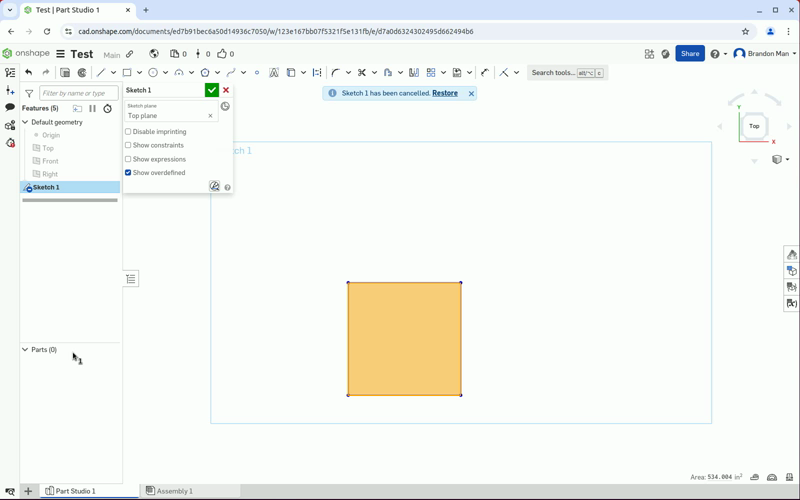
key(shift+y)
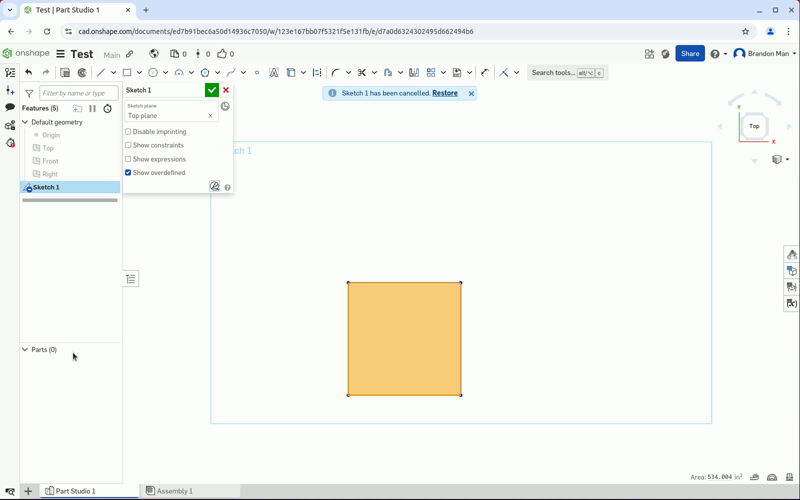
key(shift+e)
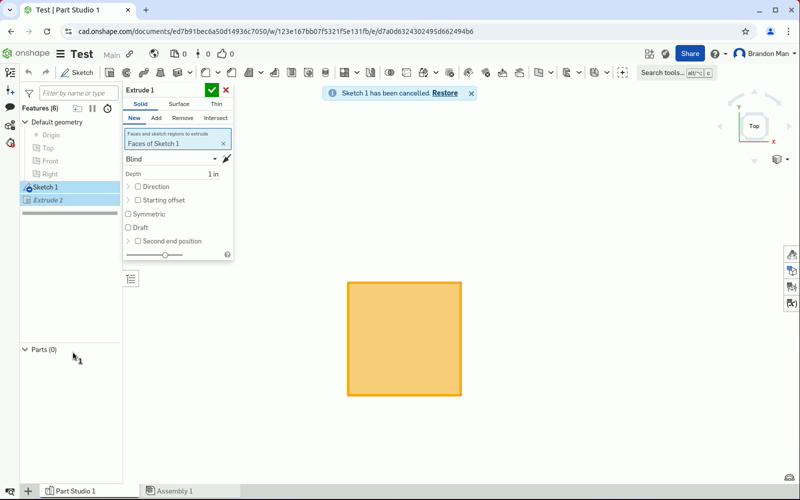
mouse_move(143, 106)
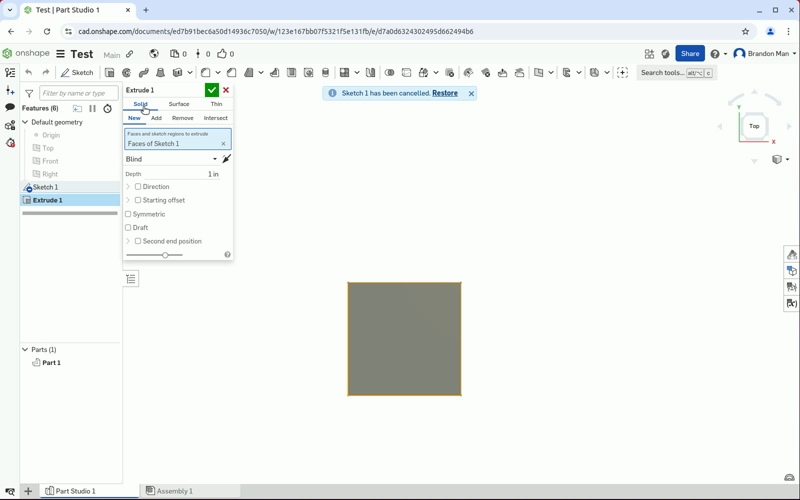
click(143, 106)
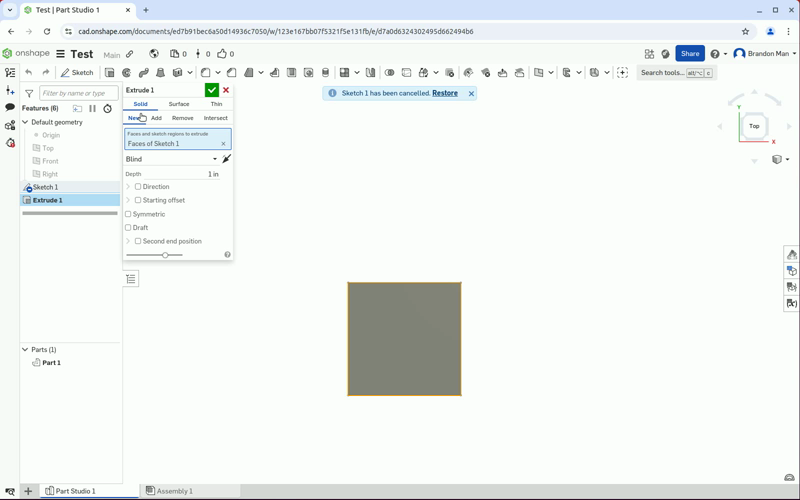
mouse_move(137, 120)
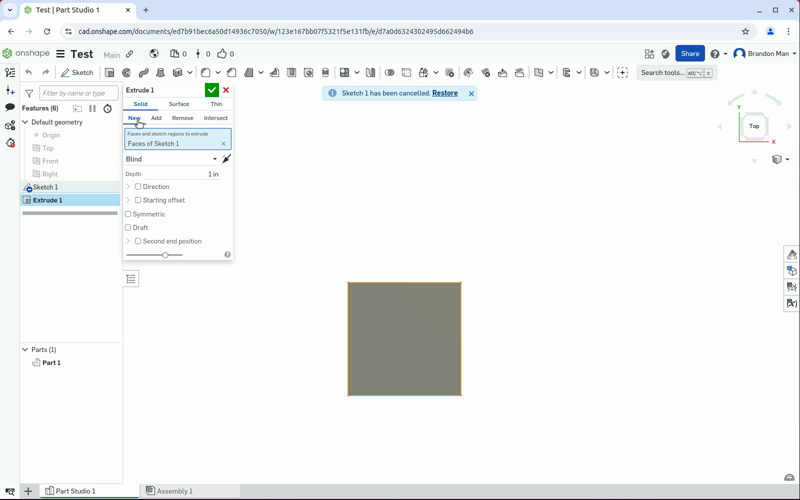
click(137, 120)
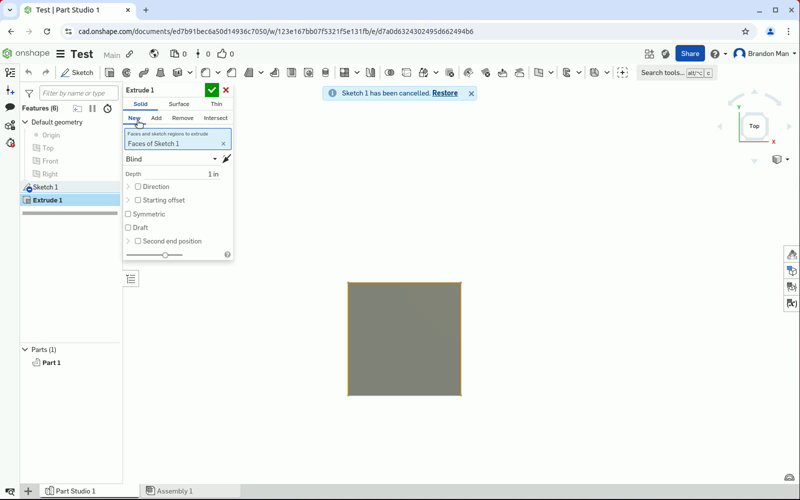
key(tab, 4)
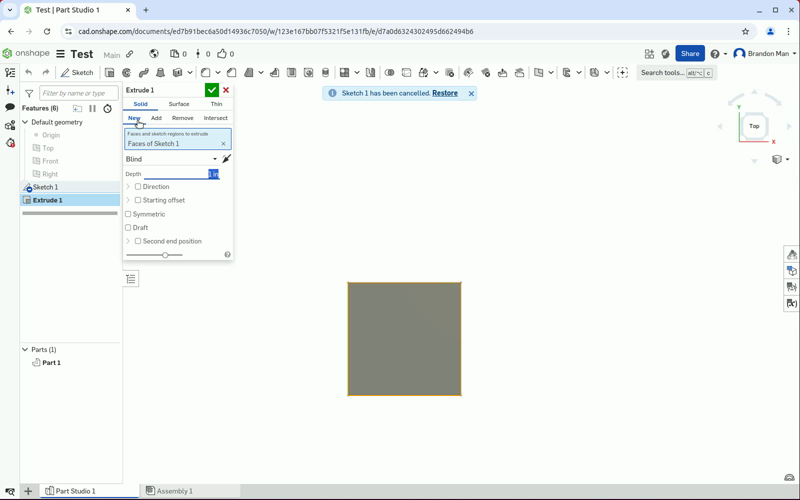
text(23.108)
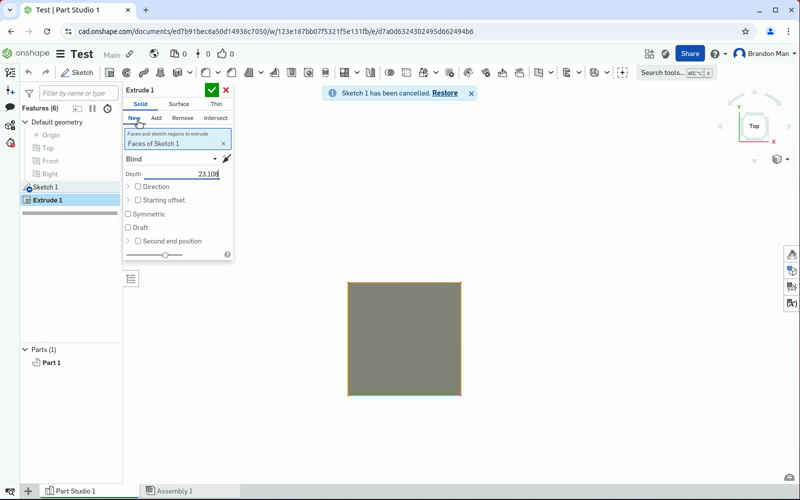
key(enter)
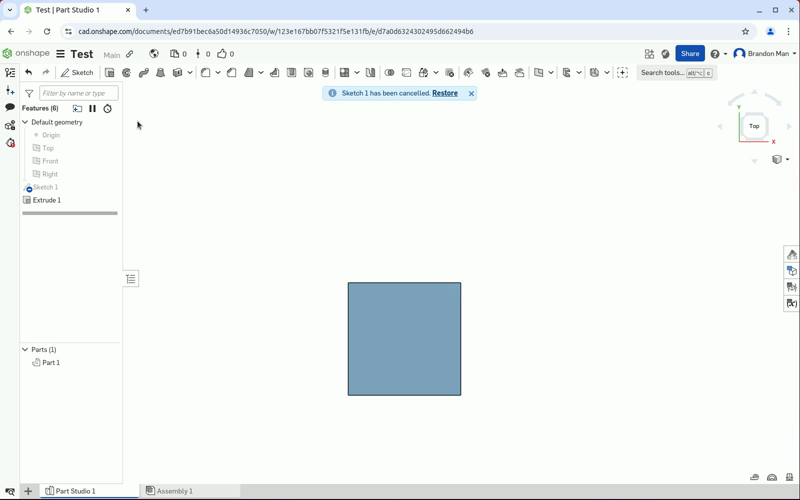
key(shift+h)
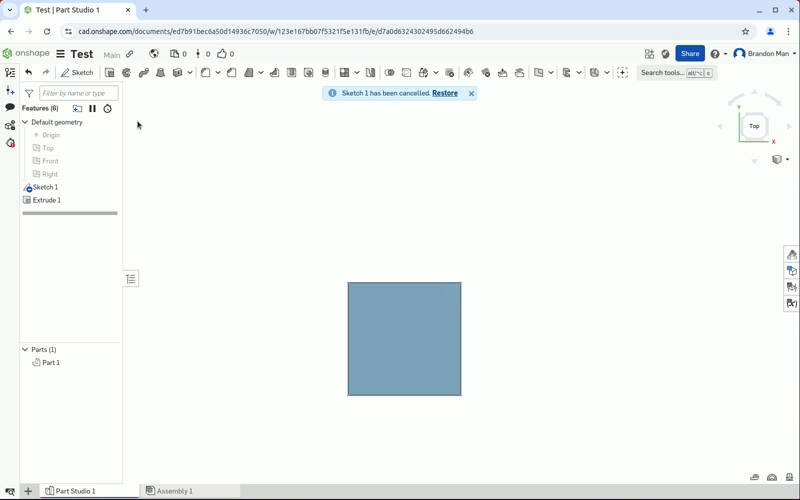
key(shift+h)
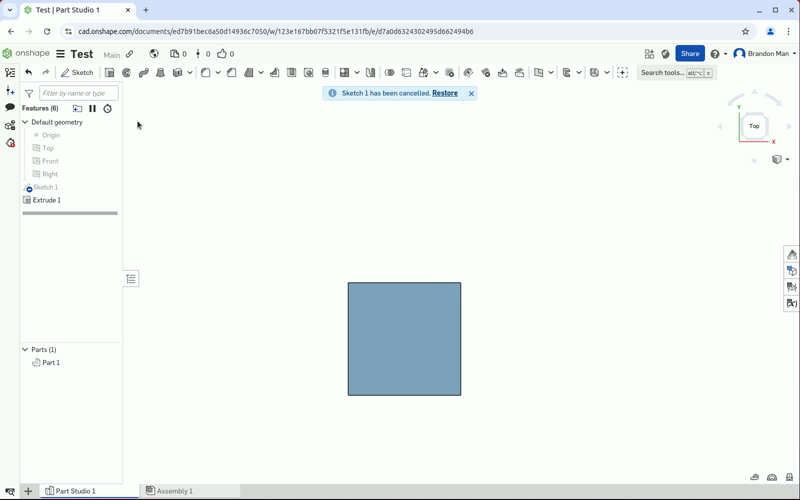
mouse_move(73, 189)
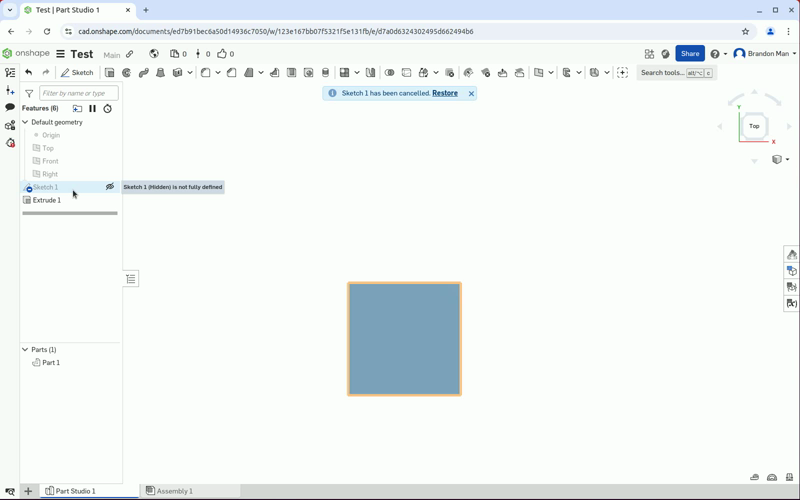
click(73, 189)
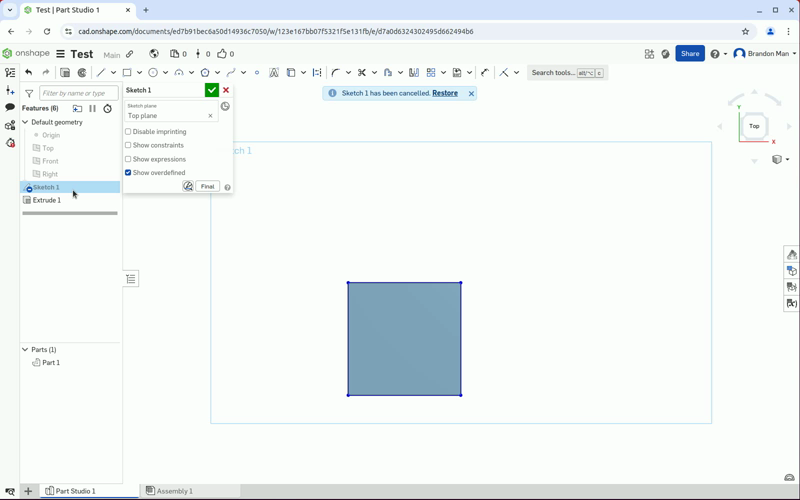
mouse_move(229, 92)
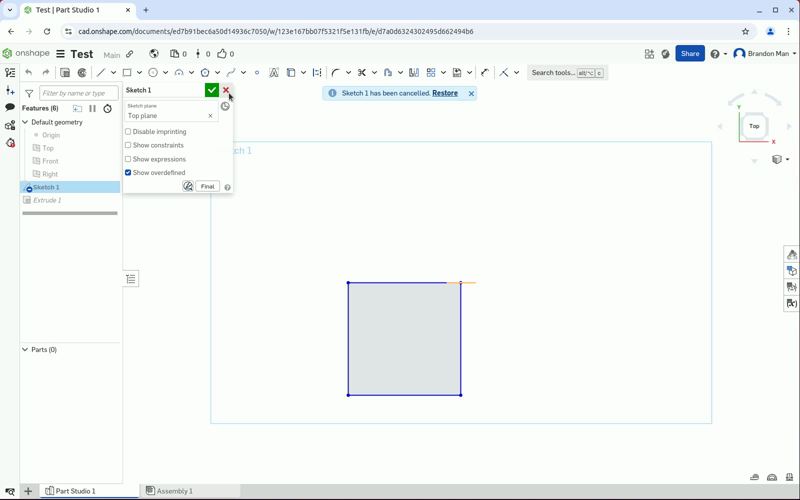
click(229, 92)
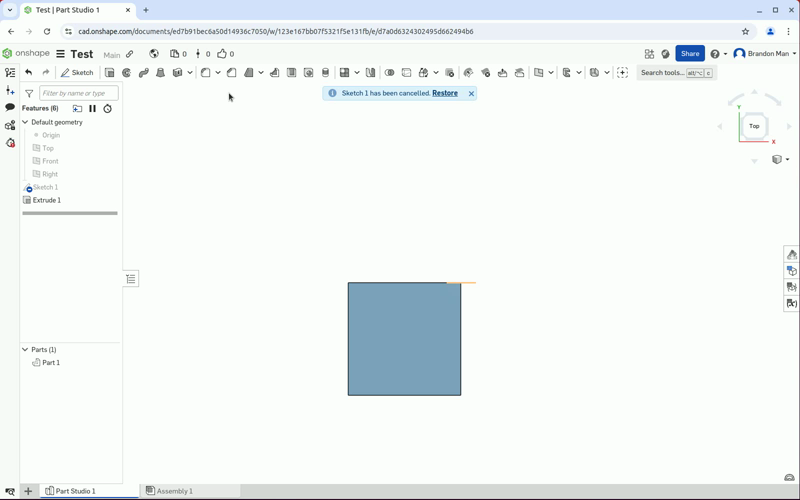
mouse_move(73, 352)
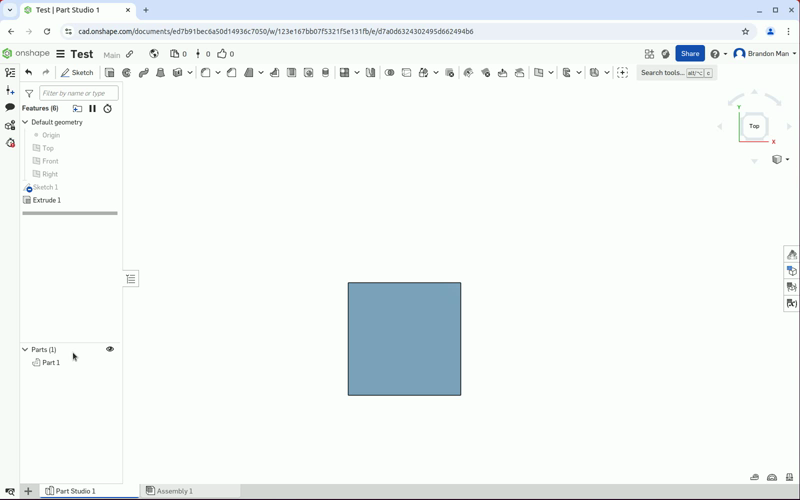
key(y)
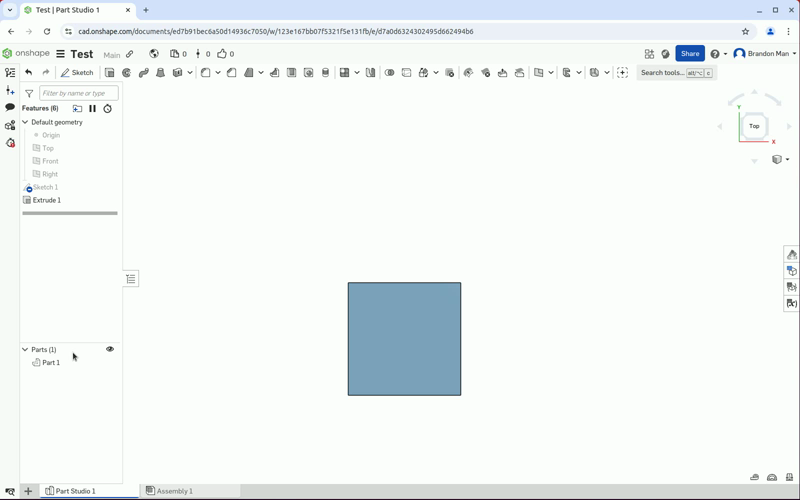
key(shift+p)
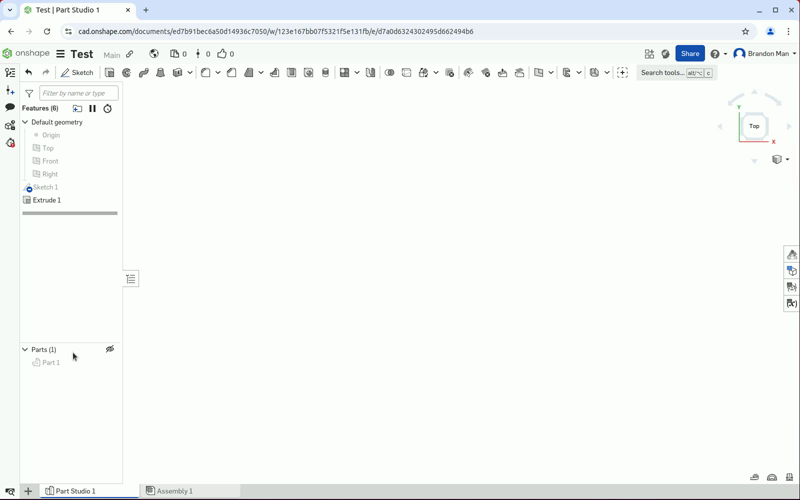
key(space)
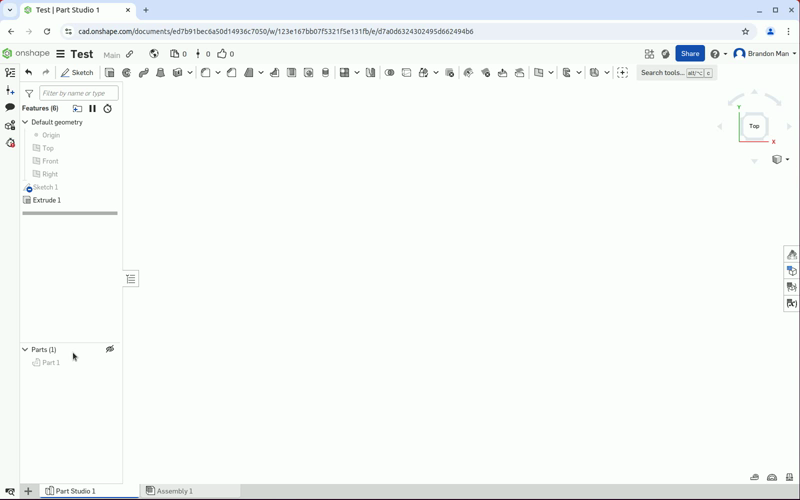
key_down(shift)
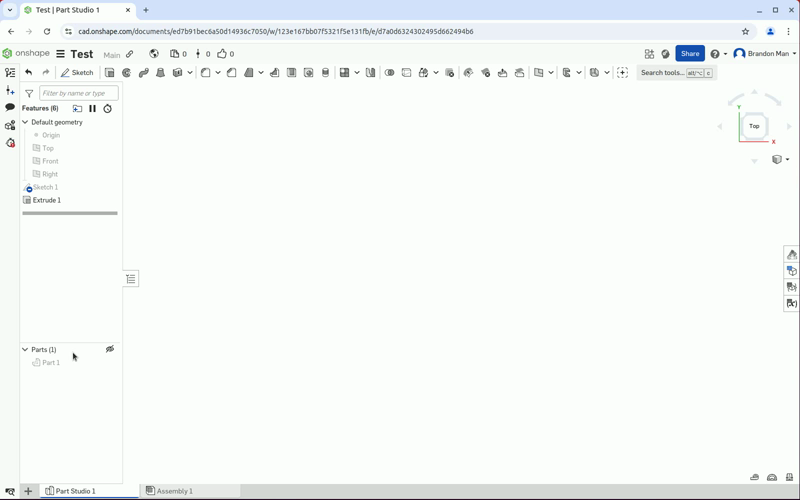
key(up)
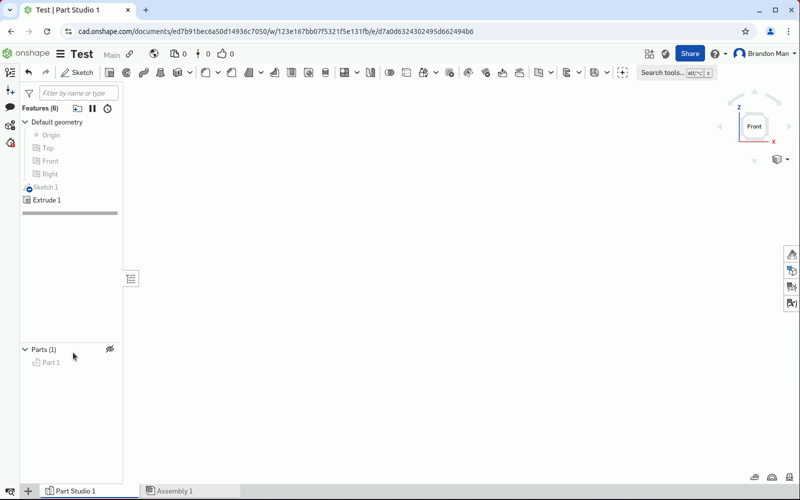
key_up(shift)
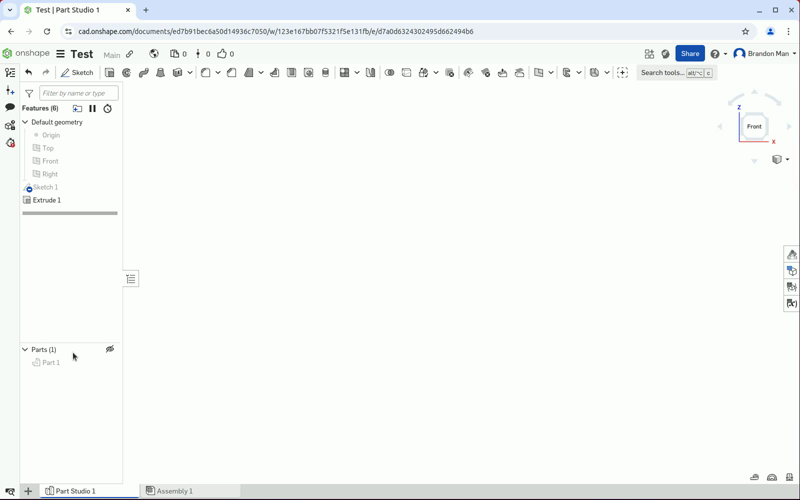
mouse_move(73, 352)
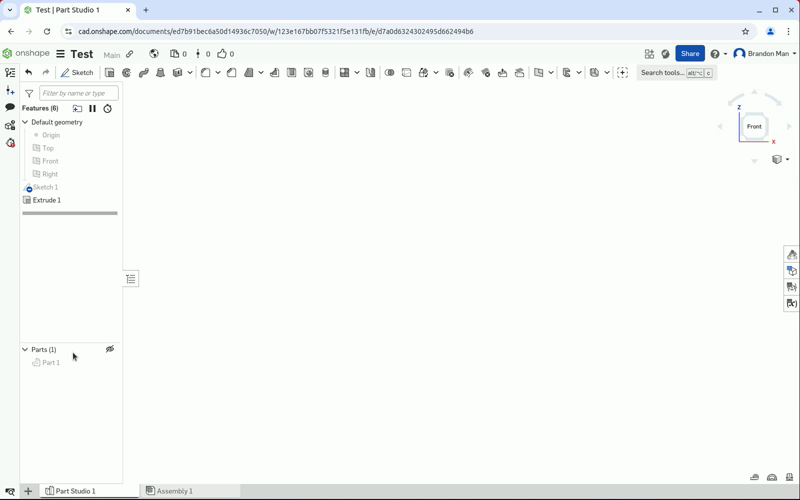
key(shift+y)
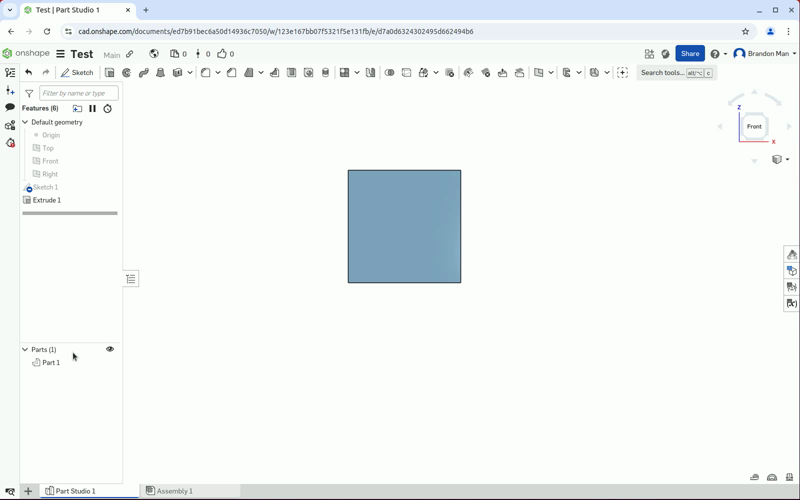
mouse_move(541, 75)
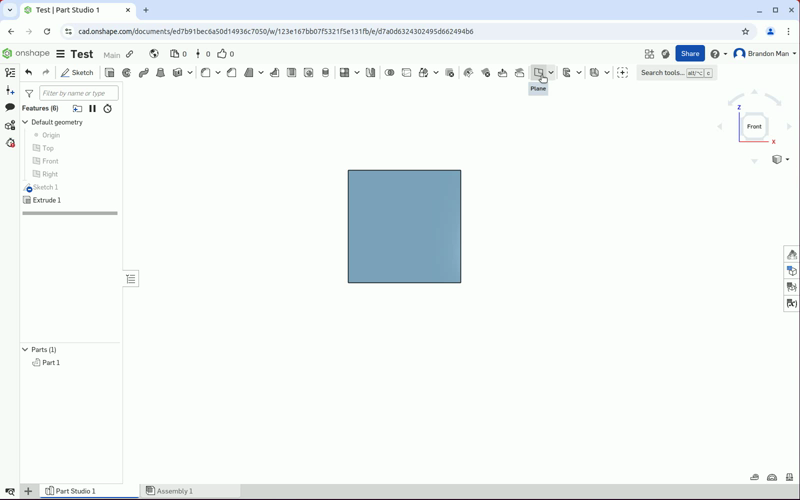
click(541, 75)
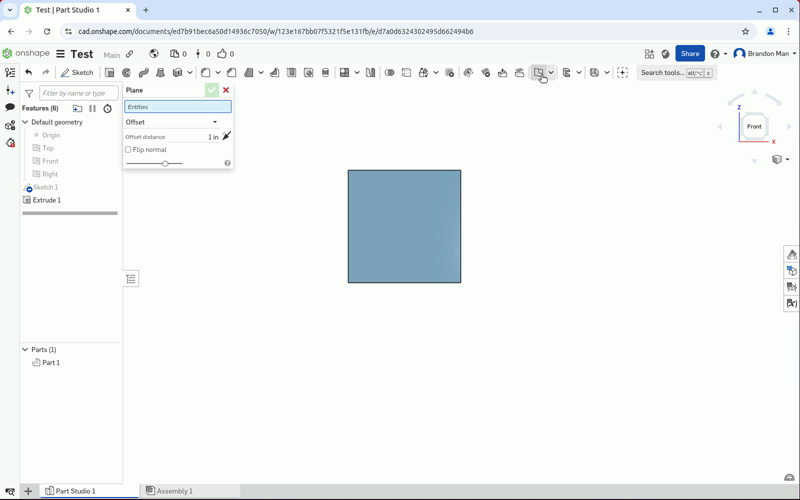
mouse_move(73, 163)
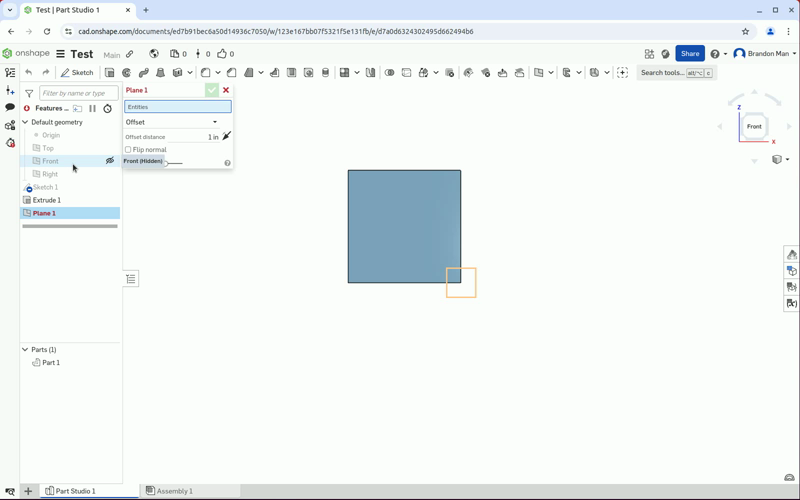
click(73, 163)
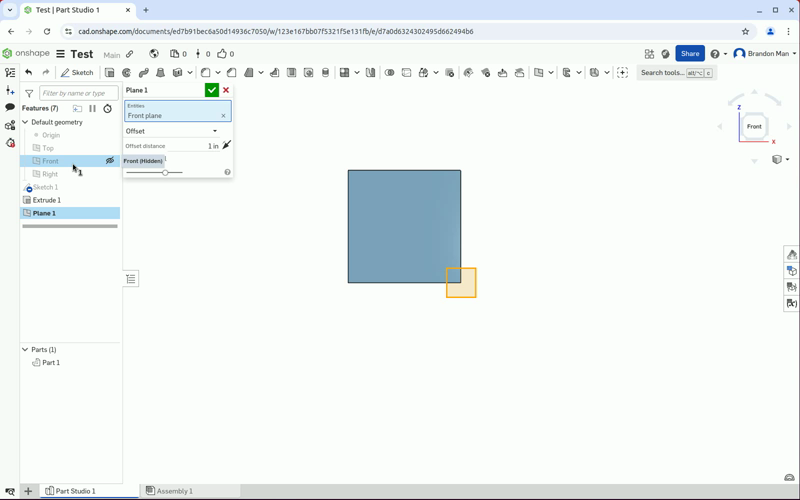
key(tab, 2)
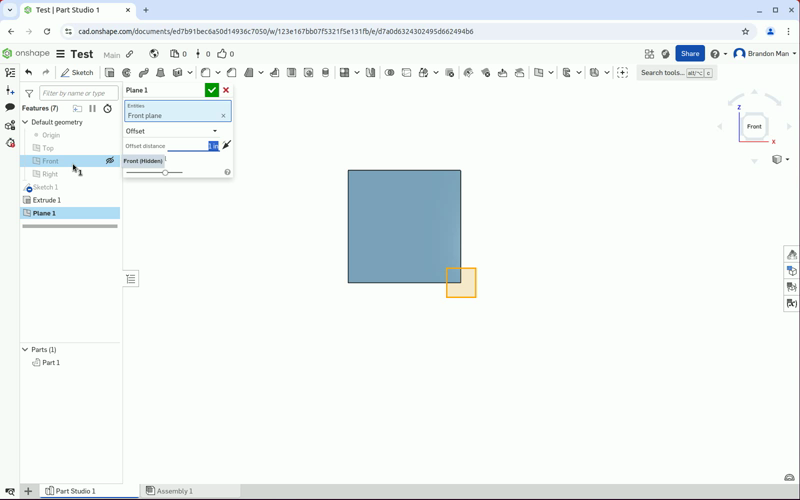
text(23.108)
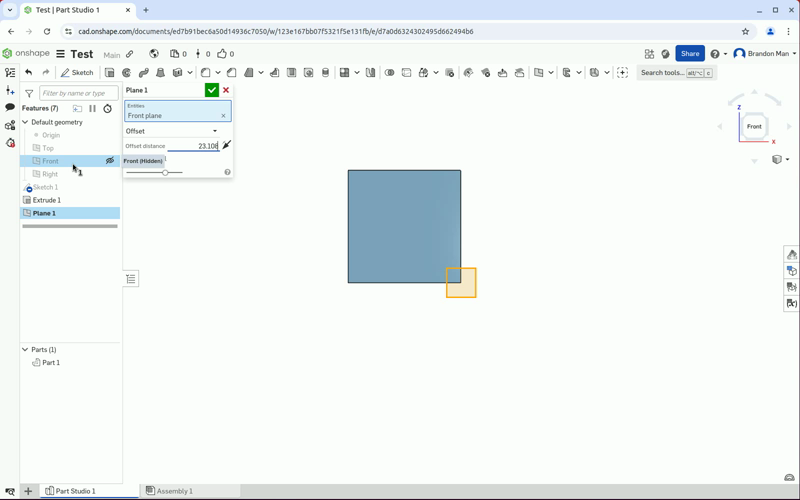
key(enter, 2)
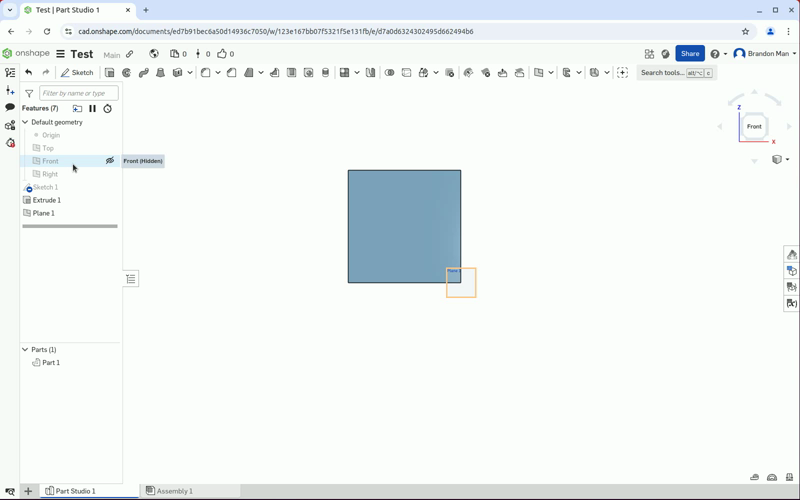
key(shift+s)
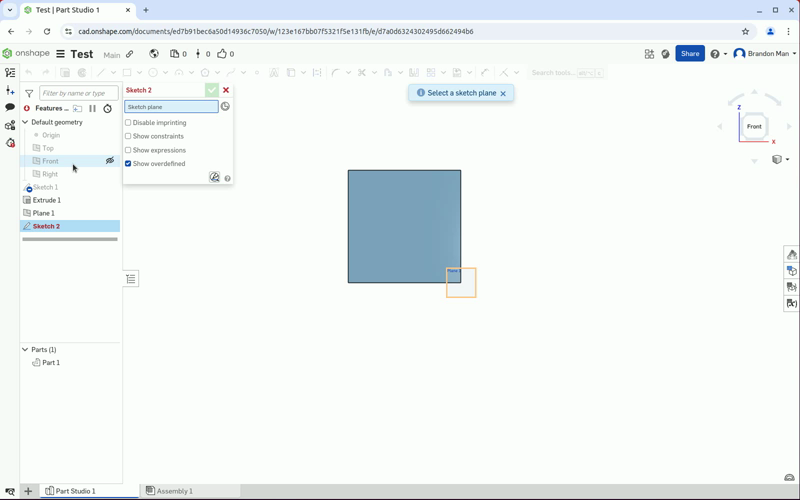
mouse_move(73, 215)
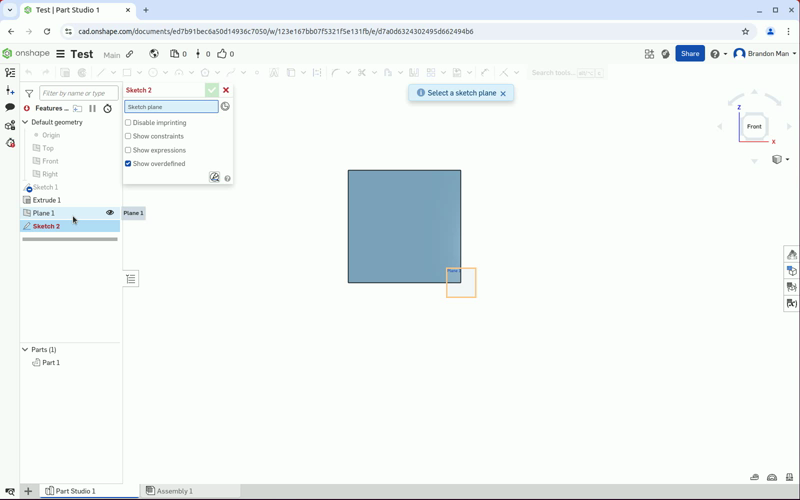
click(73, 215)
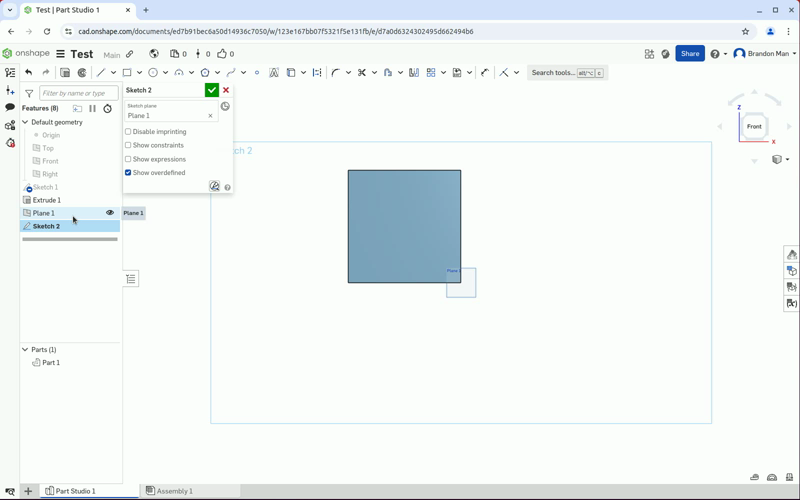
mouse_move(73, 352)
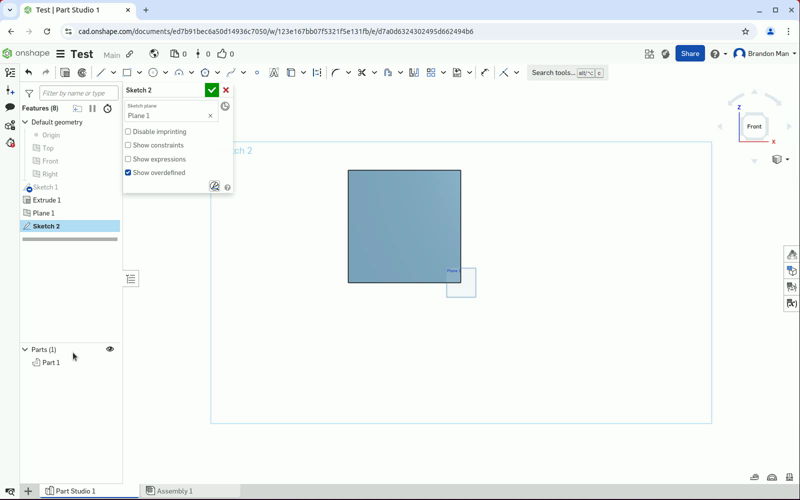
key(y)
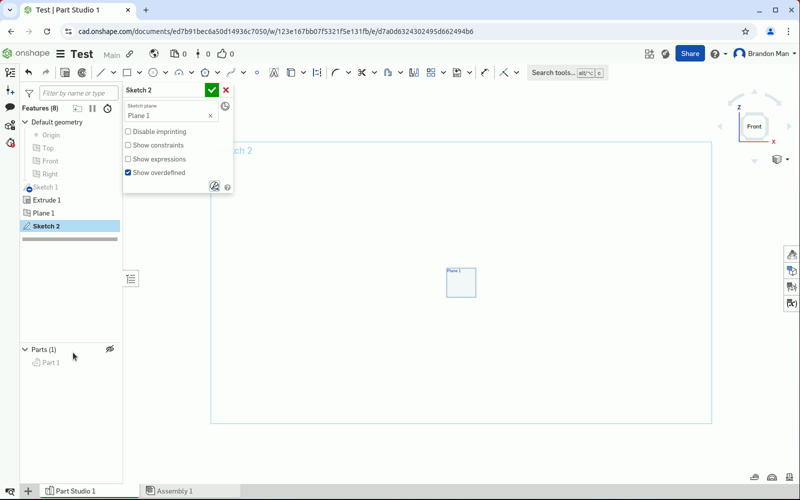
key(l)
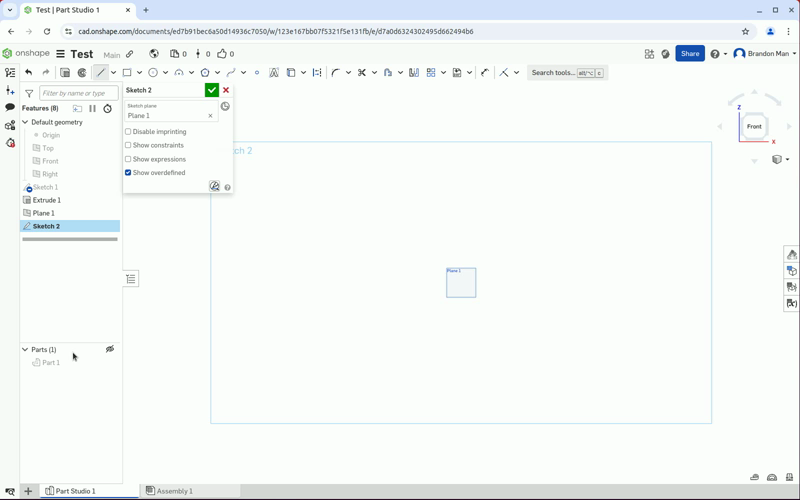
key_down(shift)
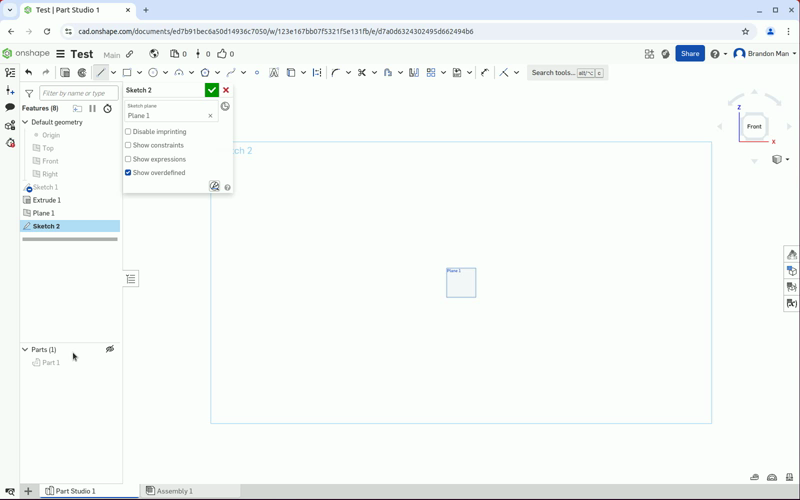
mouse_move(348, 282)
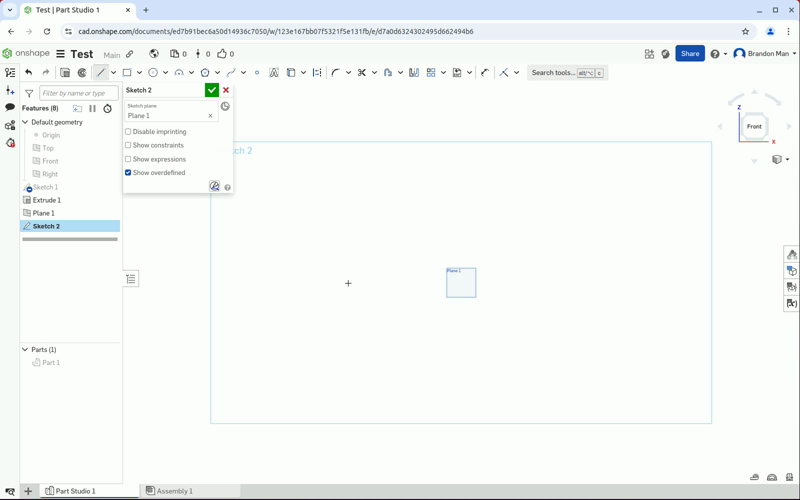
click(348, 282)
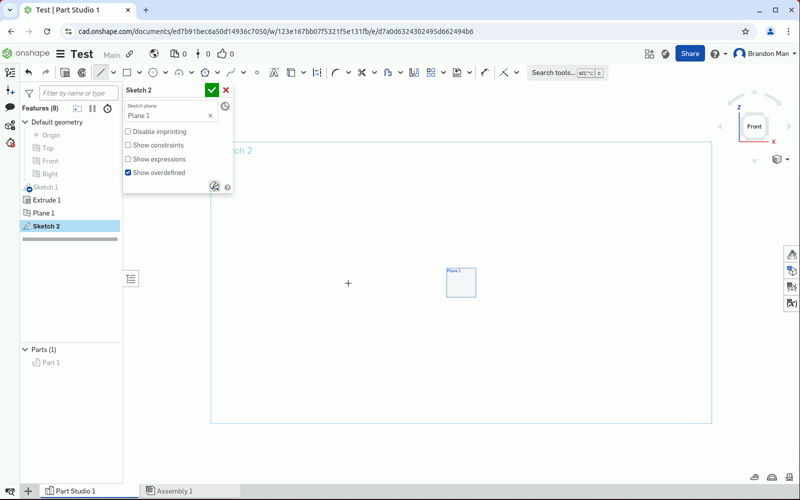
key_up(shift)
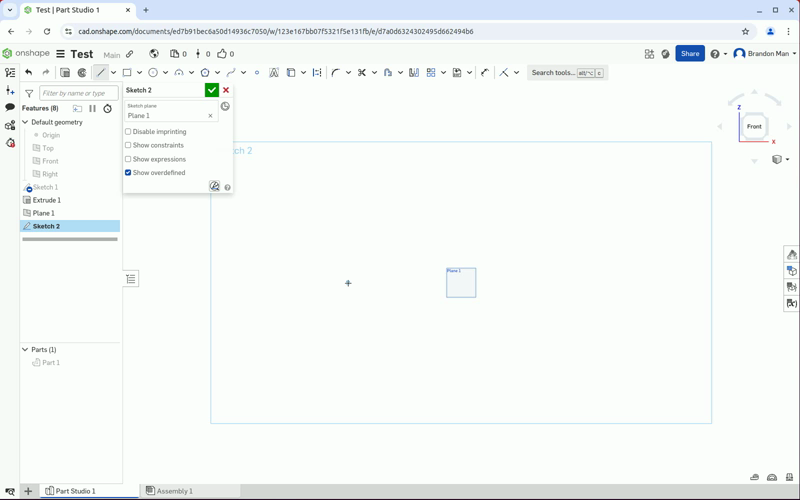
key_down(shift)
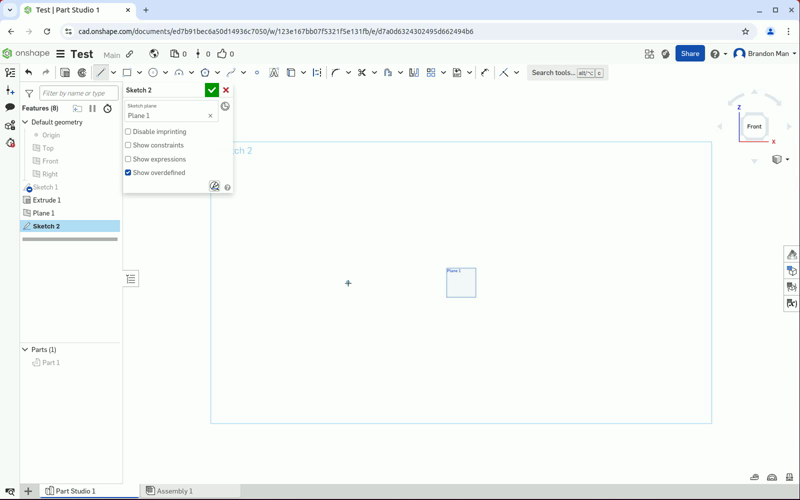
mouse_move(378, 282)
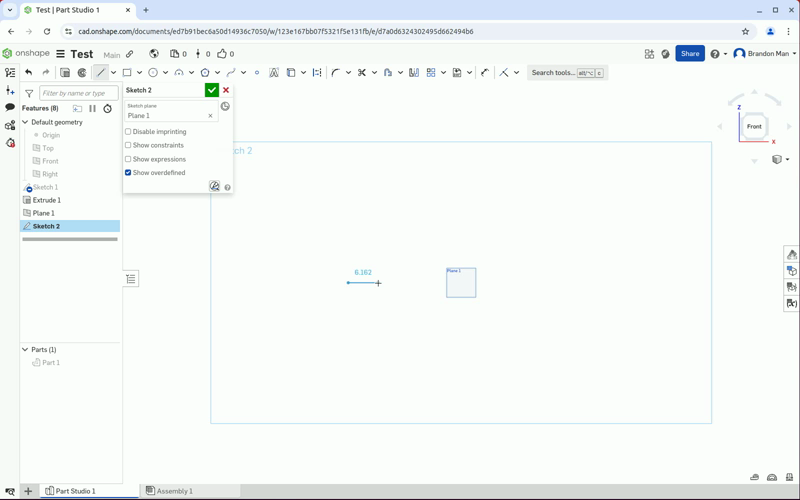
mouse_move(376, 282)
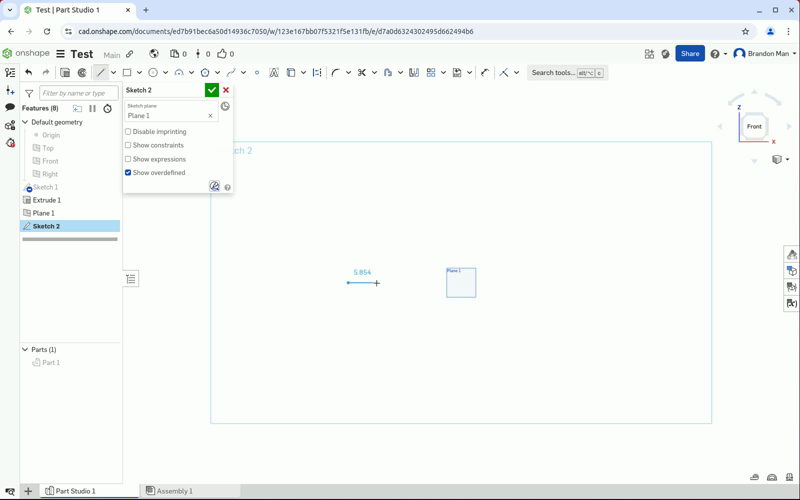
click(376, 282)
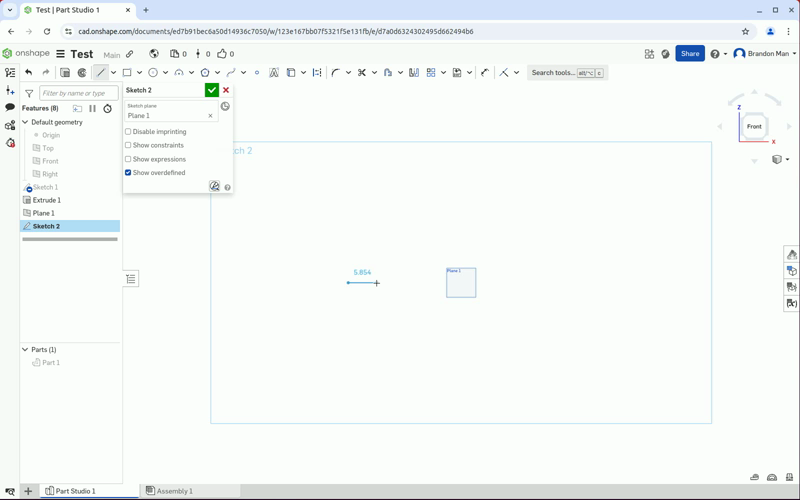
key_up(shift)
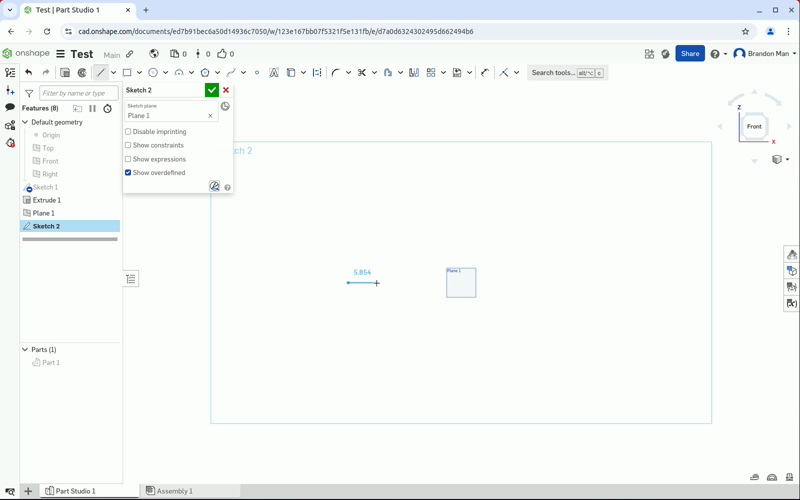
key_down(shift)
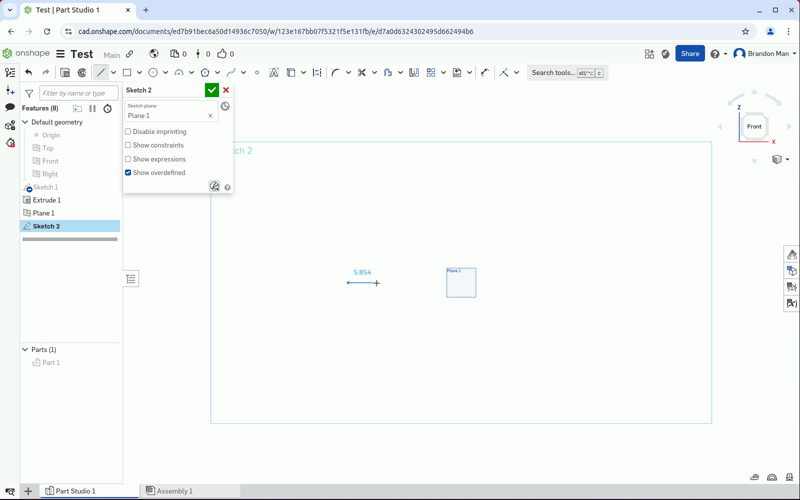
mouse_move(376, 198)
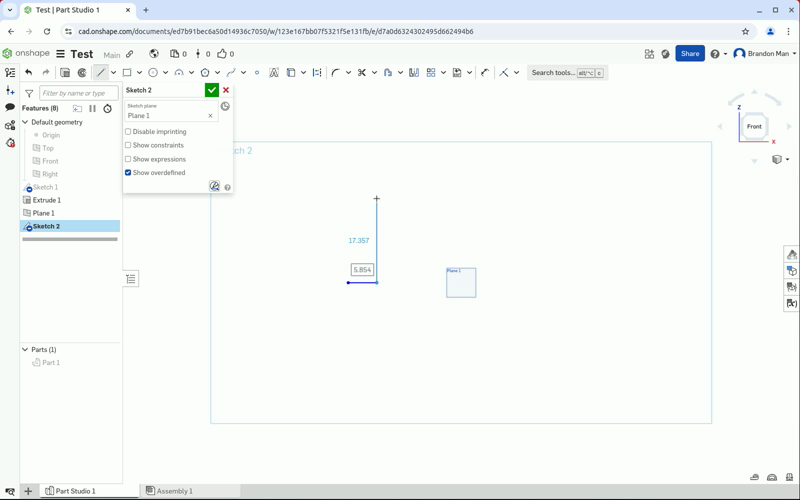
click(376, 198)
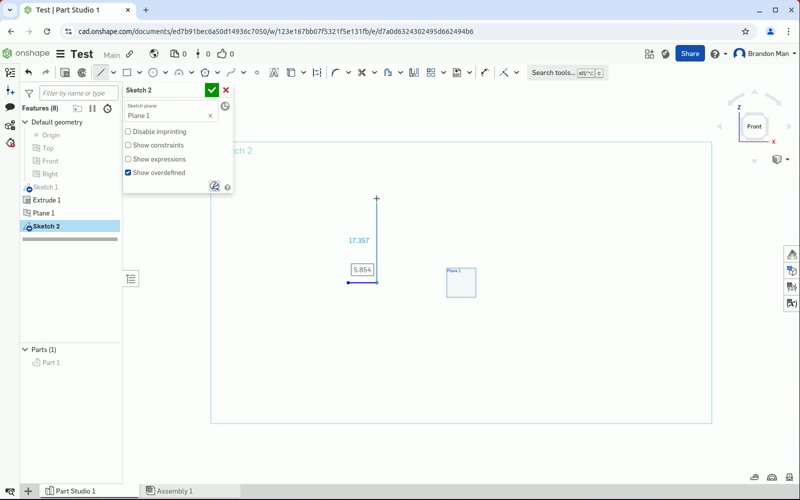
key_up(shift)
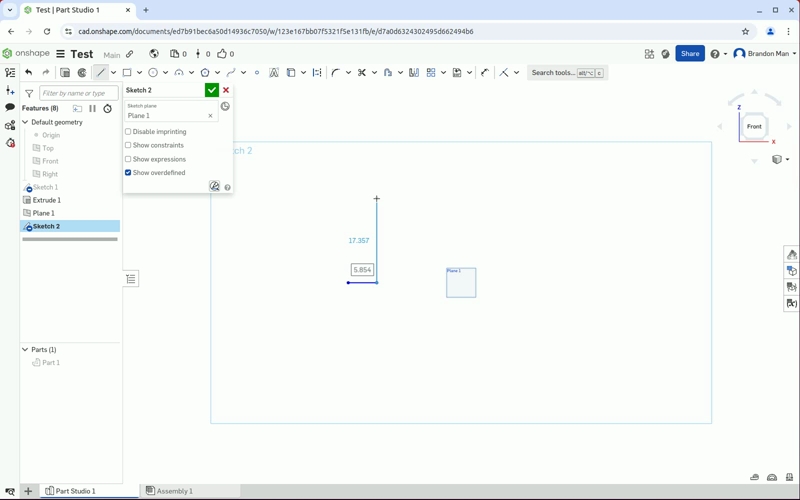
key_down(shift)
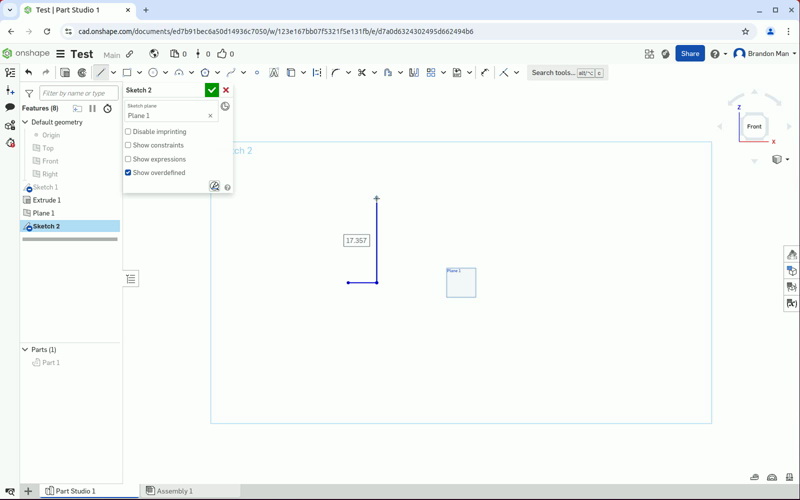
mouse_move(406, 198)
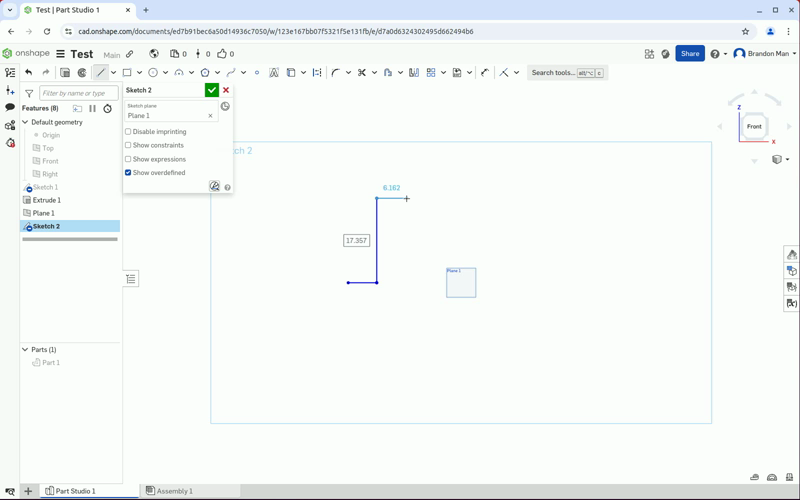
mouse_move(348, 198)
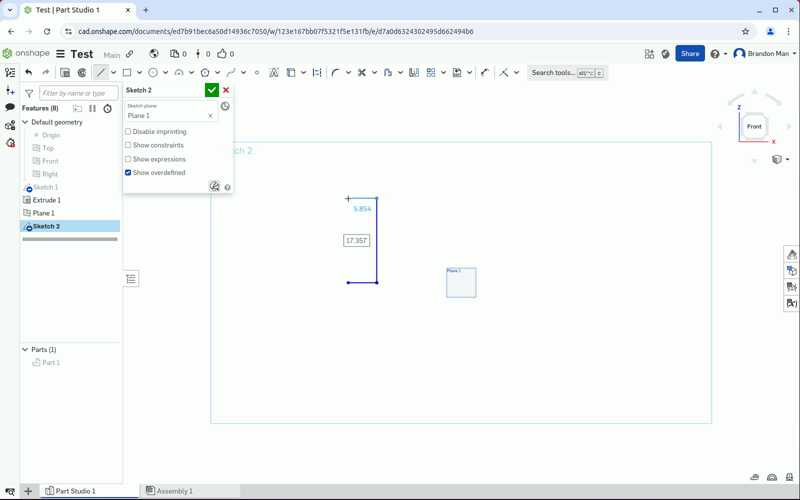
click(348, 198)
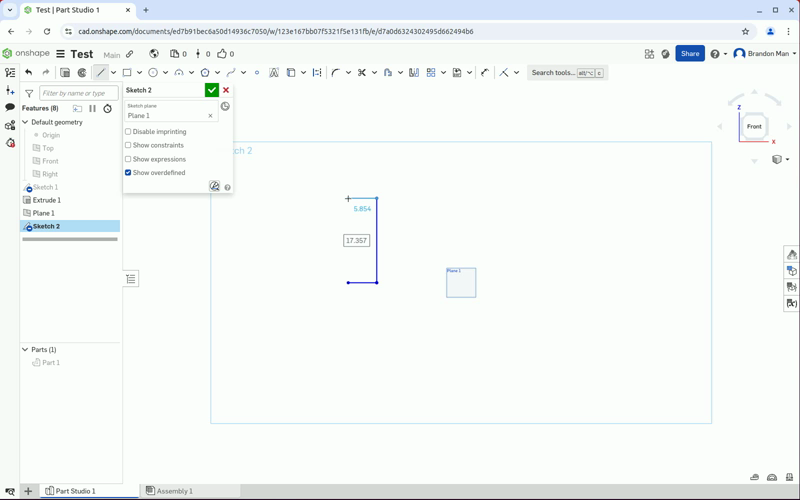
key_up(shift)
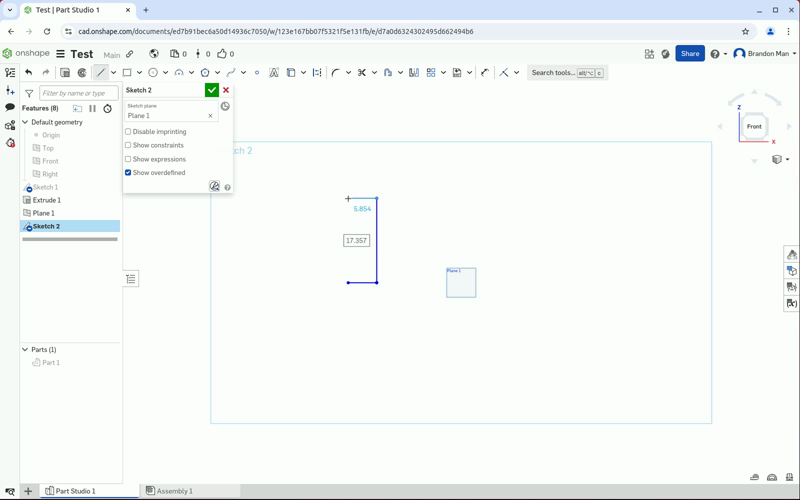
key_down(shift)
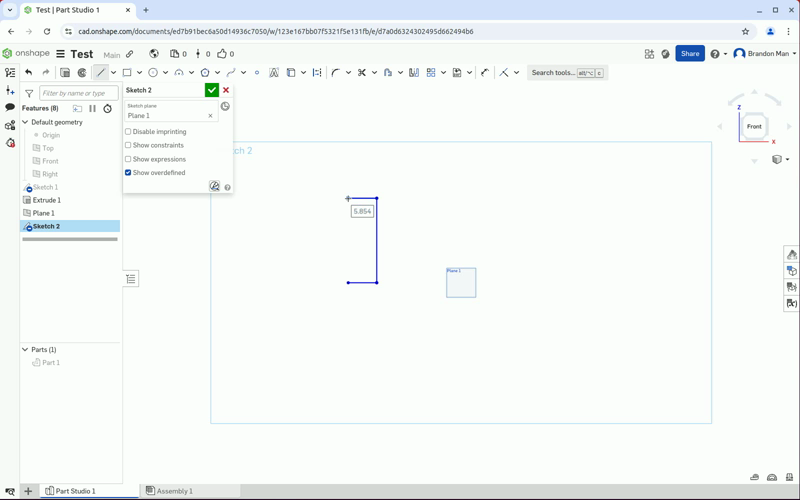
mouse_move(348, 282)
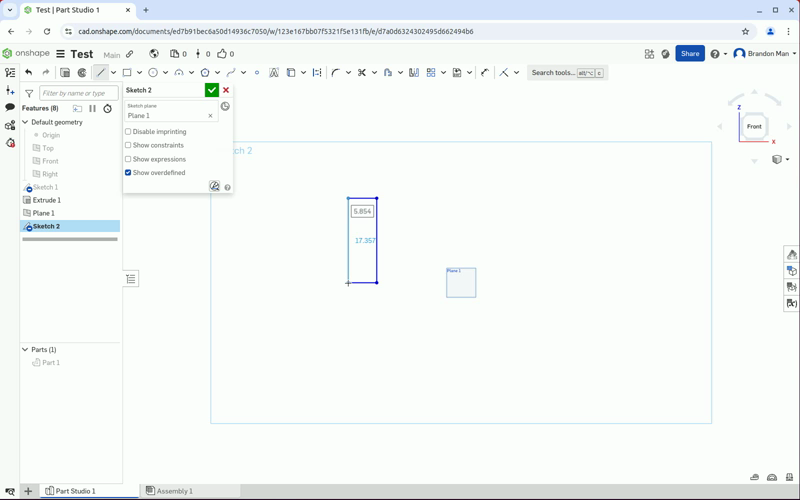
key_up(shift)
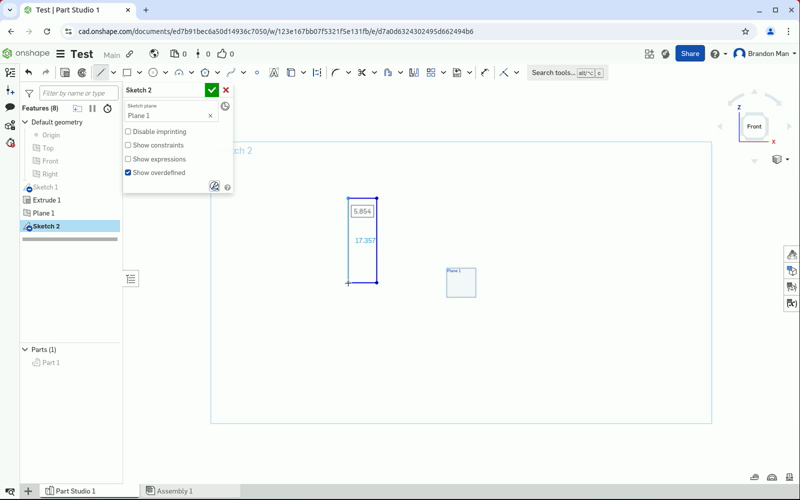
click(348, 282)
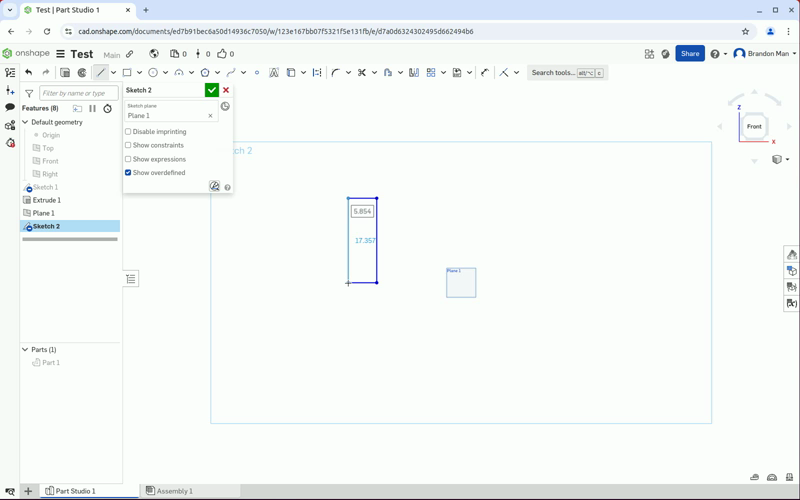
key(esc)
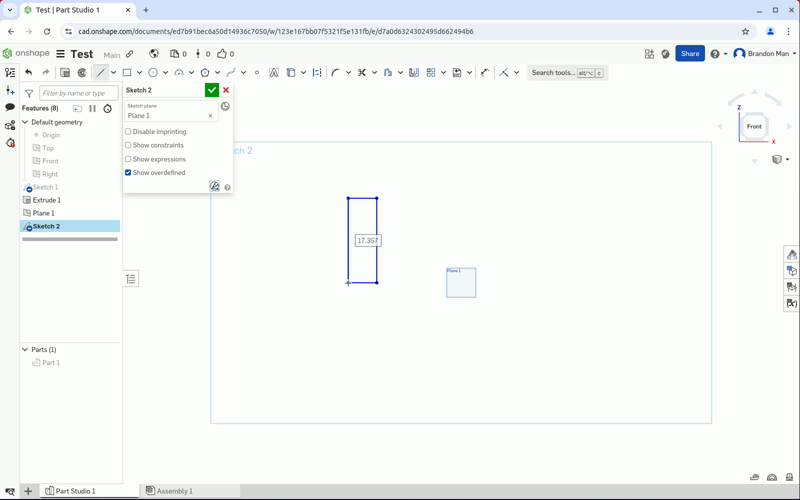
mouse_move(359, 257)
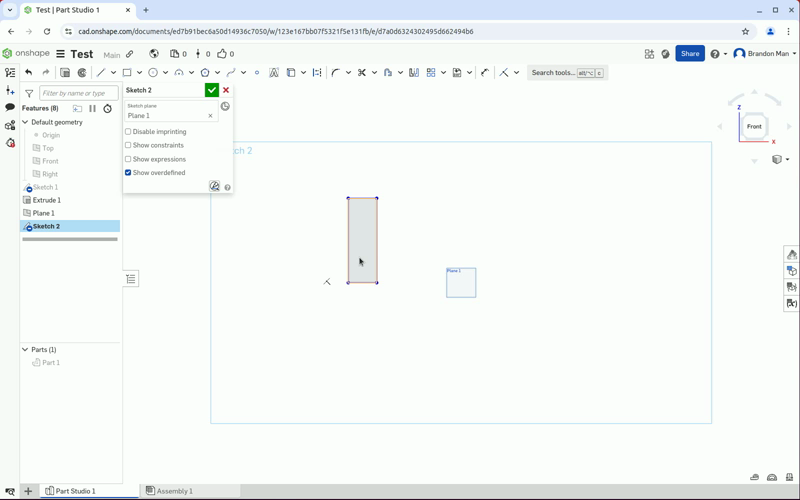
click(359, 257)
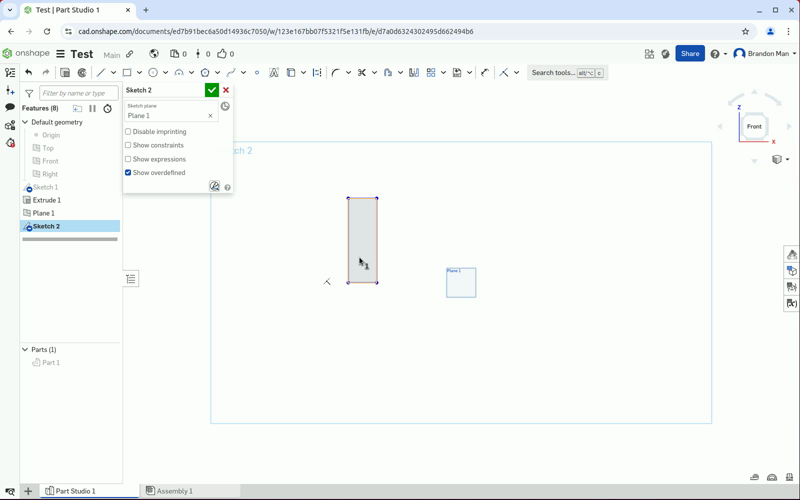
mouse_move(73, 352)
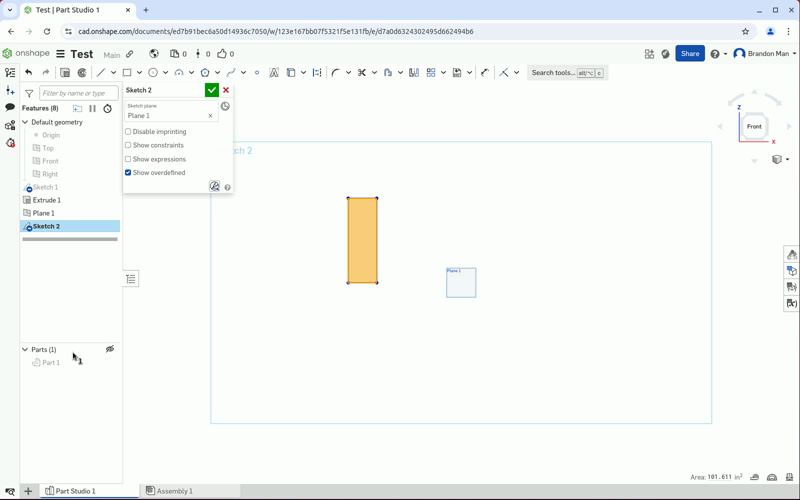
key(shift+y)
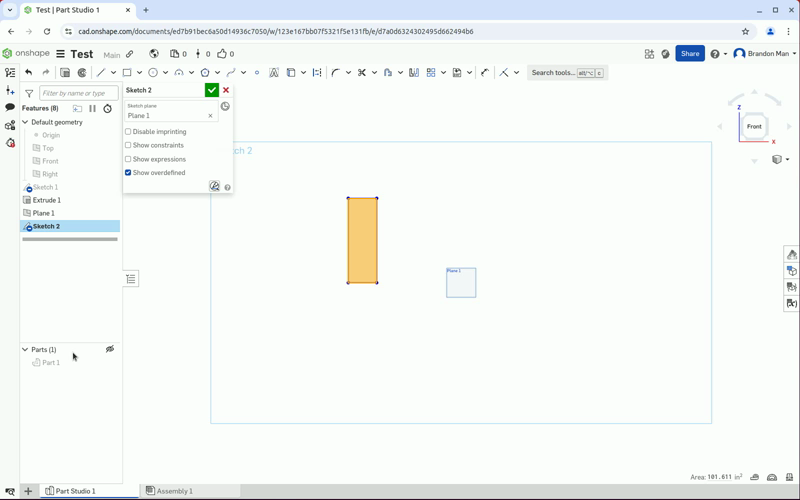
key(shift+e)
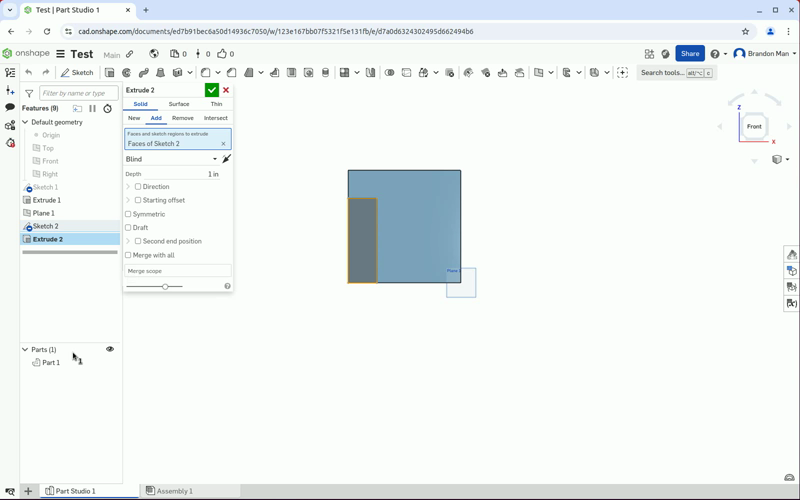
mouse_move(143, 106)
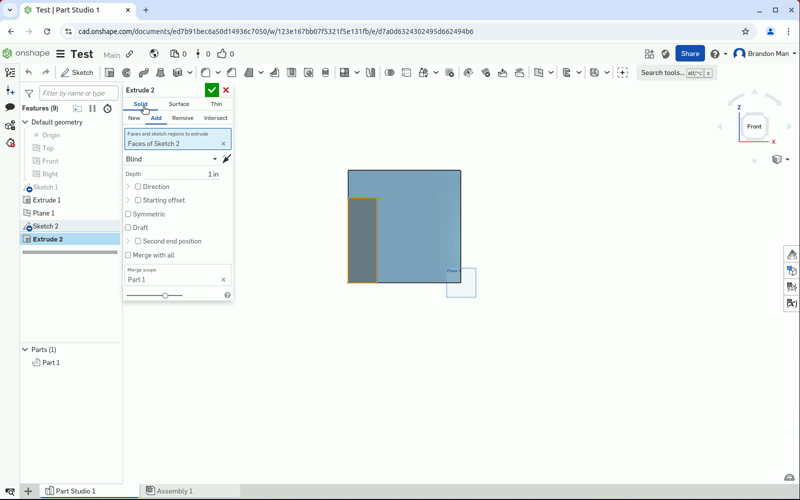
click(143, 106)
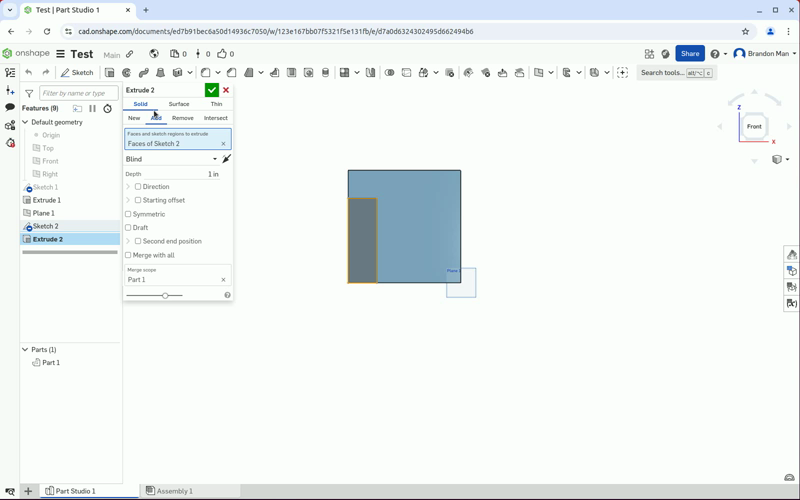
mouse_move(186, 120)
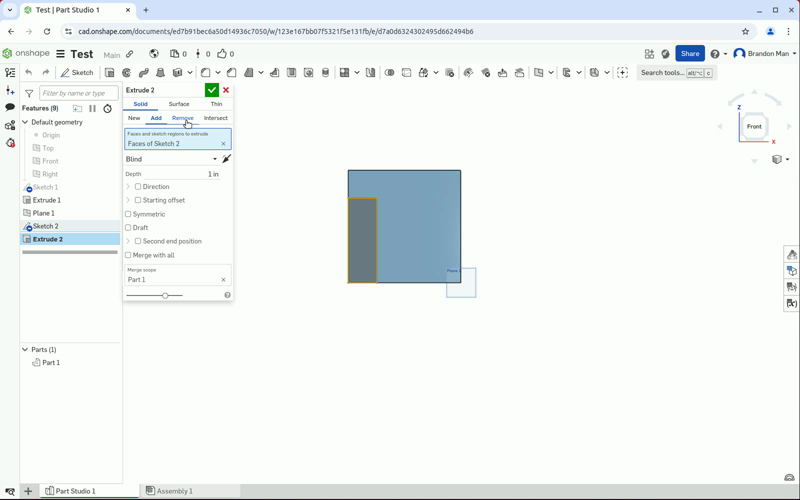
click(186, 120)
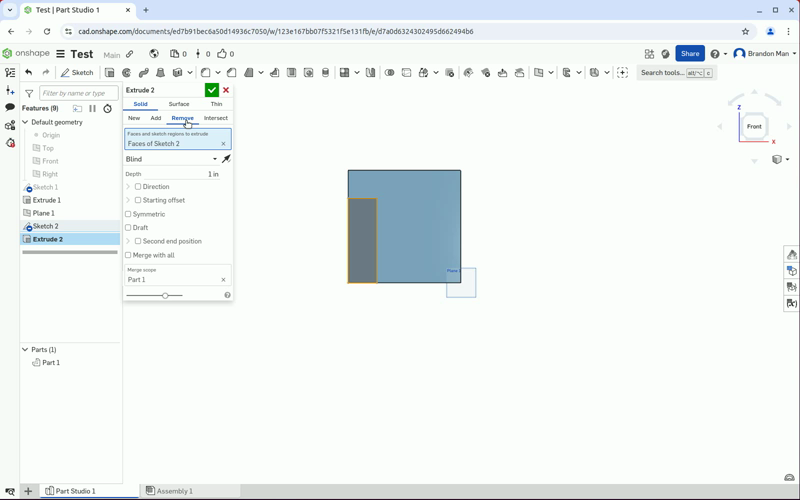
key(tab, 4)
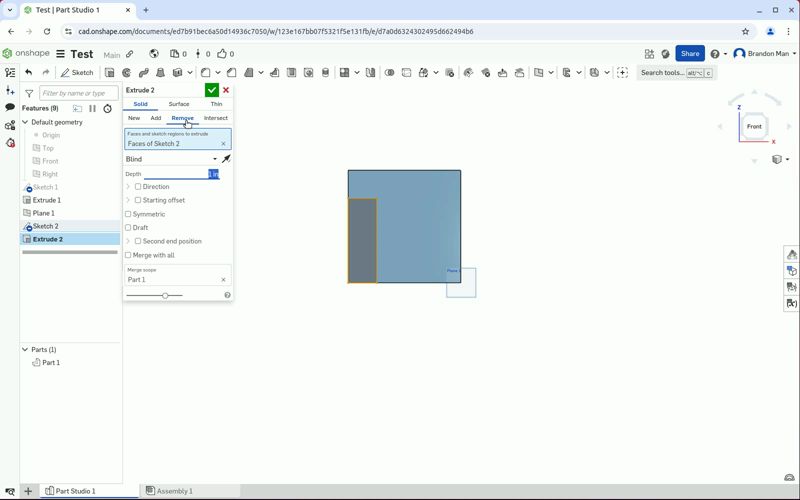
text(30.811)
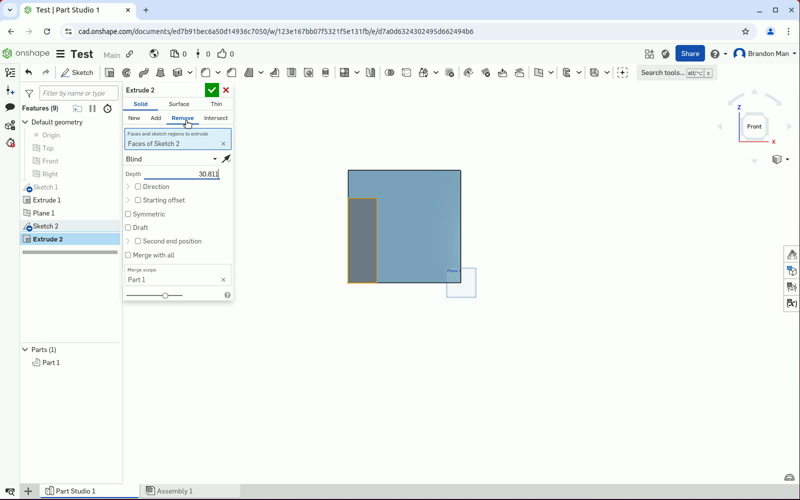
key(tab, 6)
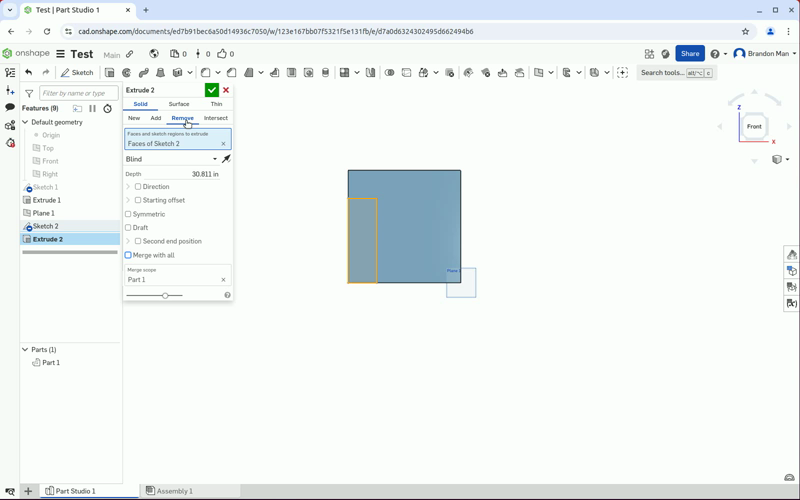
key(space)
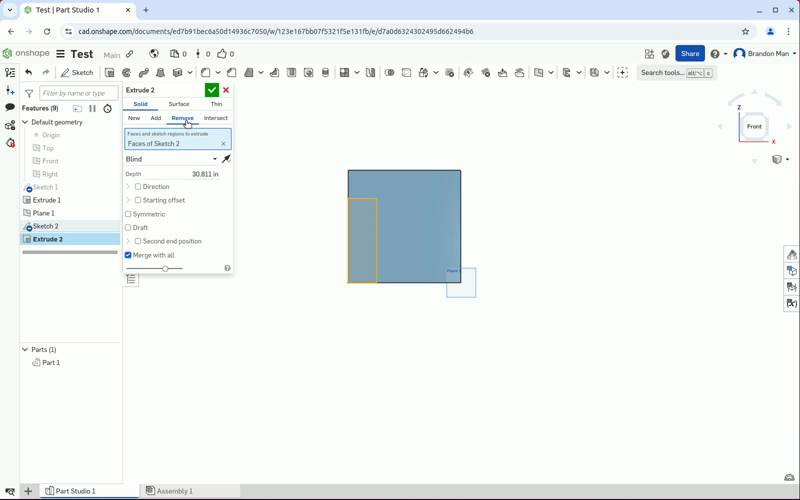
key(enter)
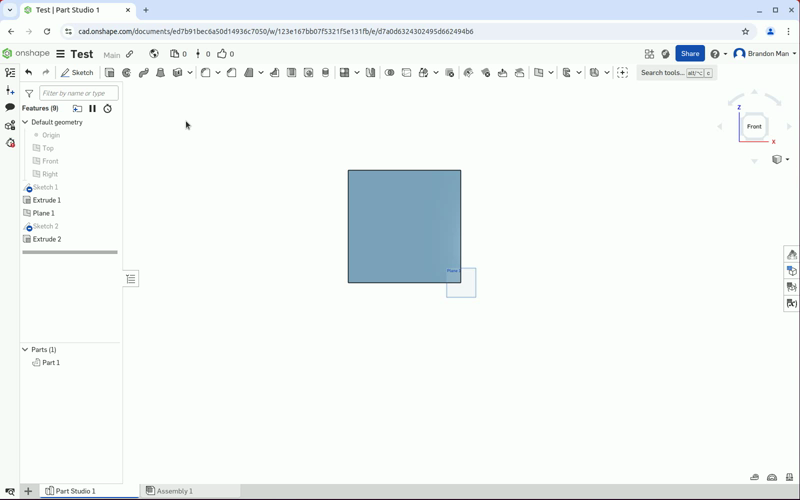
key(shift+h)
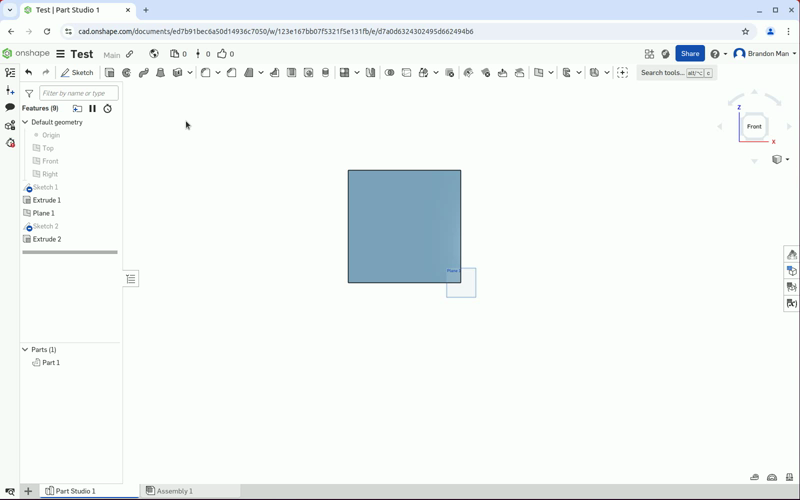
key(shift+h)
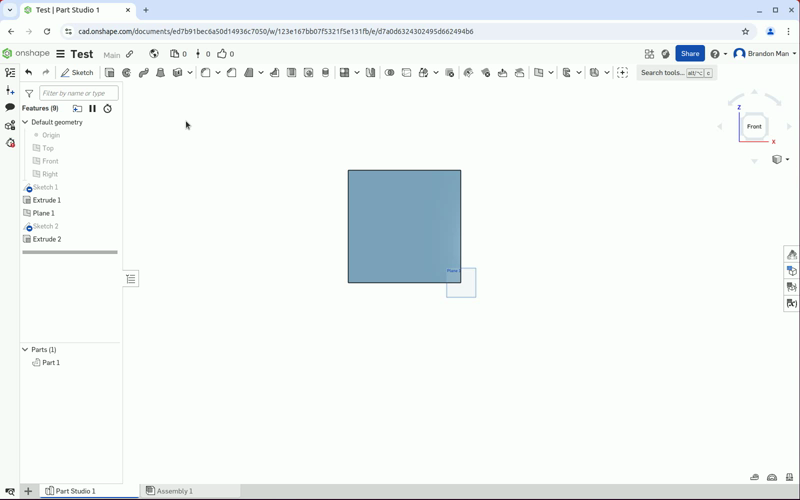
mouse_move(73, 189)
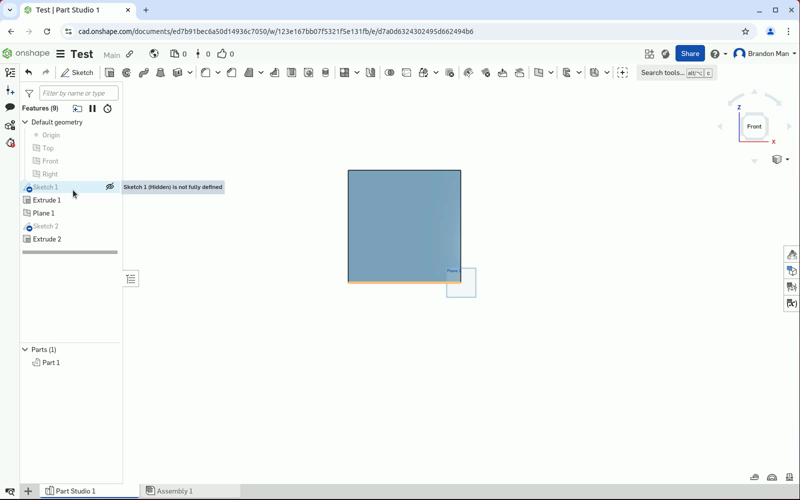
click(73, 189)
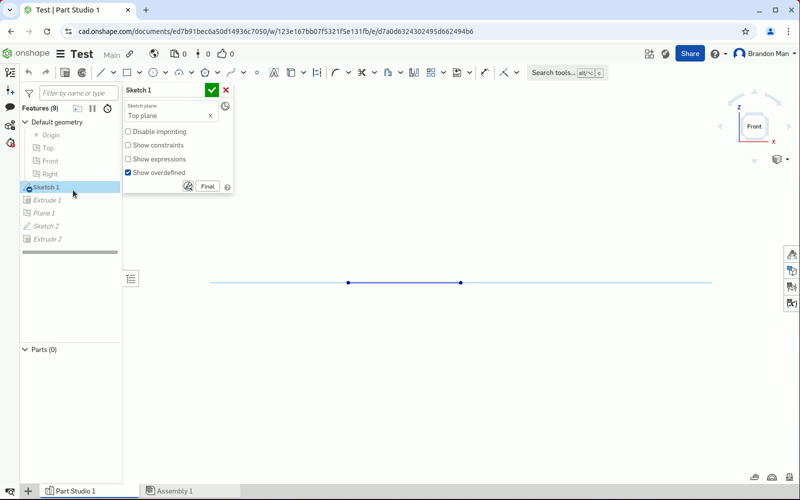
mouse_move(229, 92)
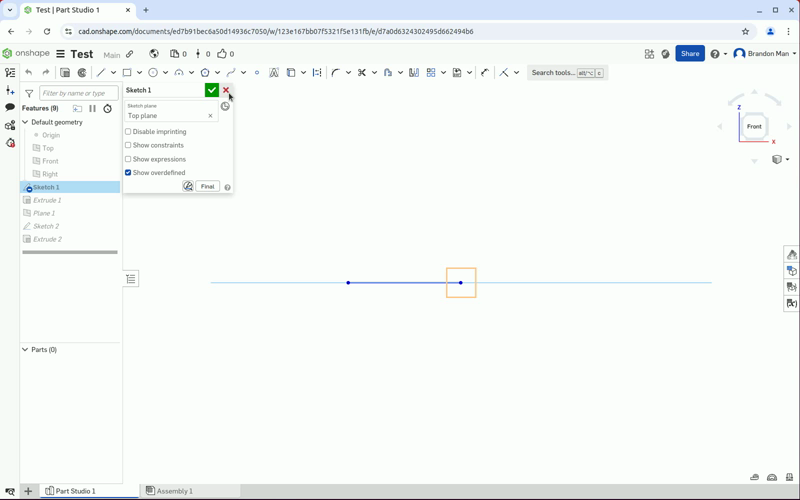
click(229, 92)
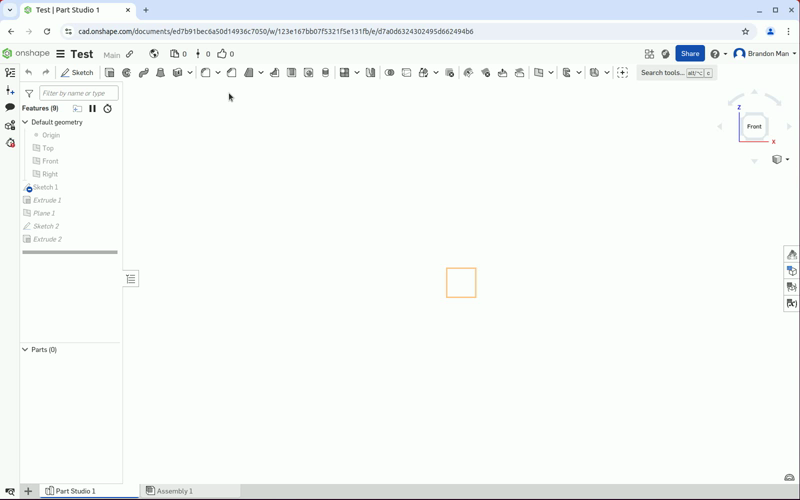
key(shift+s)
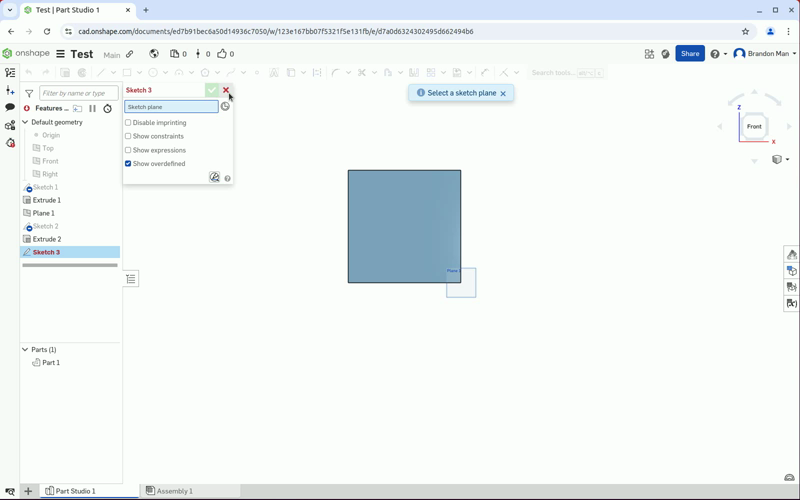
mouse_move(73, 215)
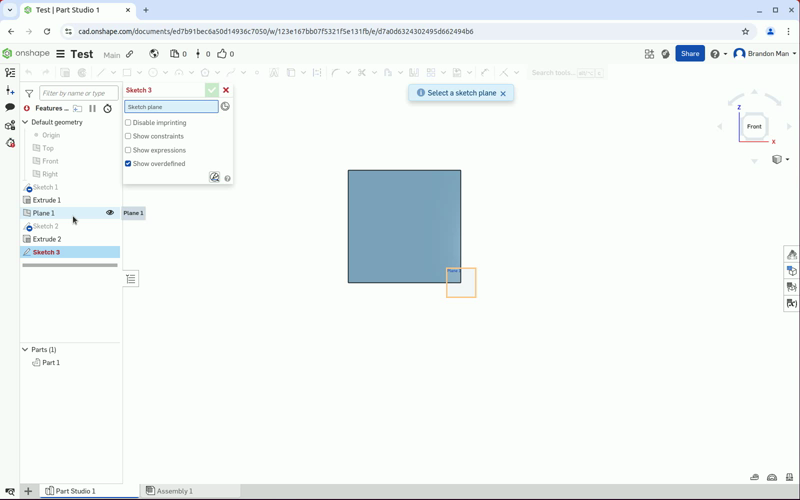
click(73, 215)
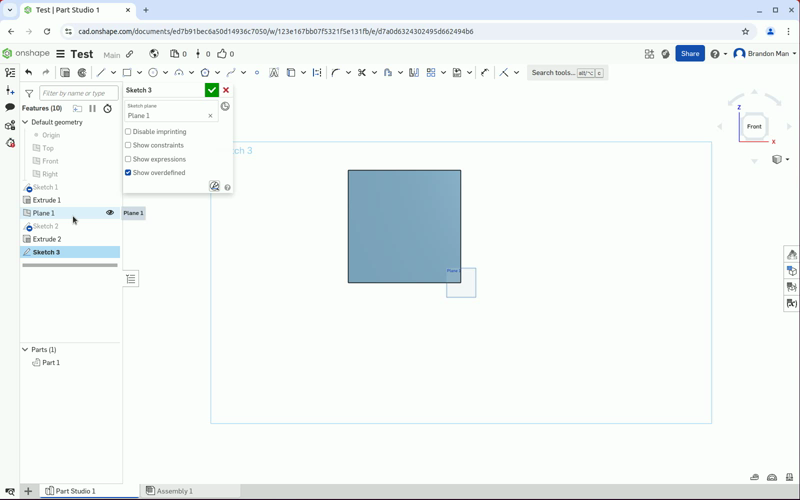
mouse_move(73, 352)
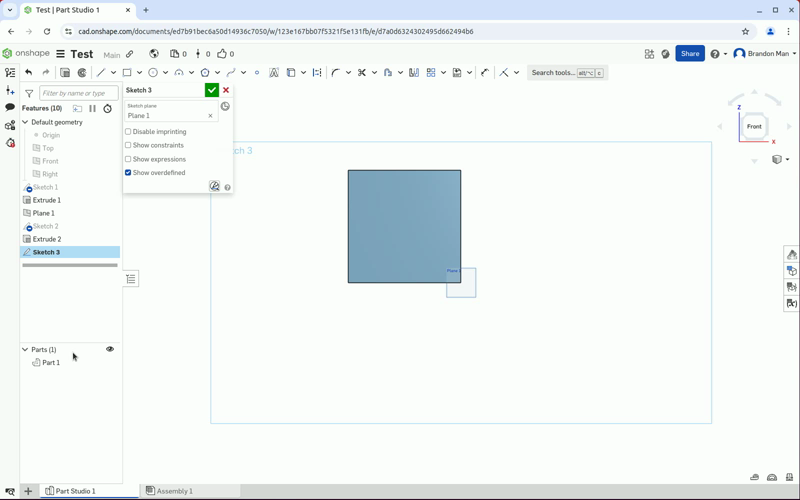
key(y)
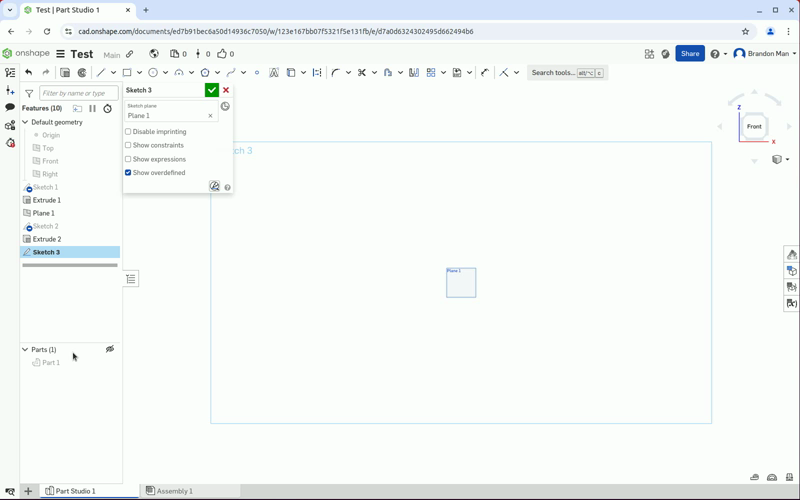
key(l)
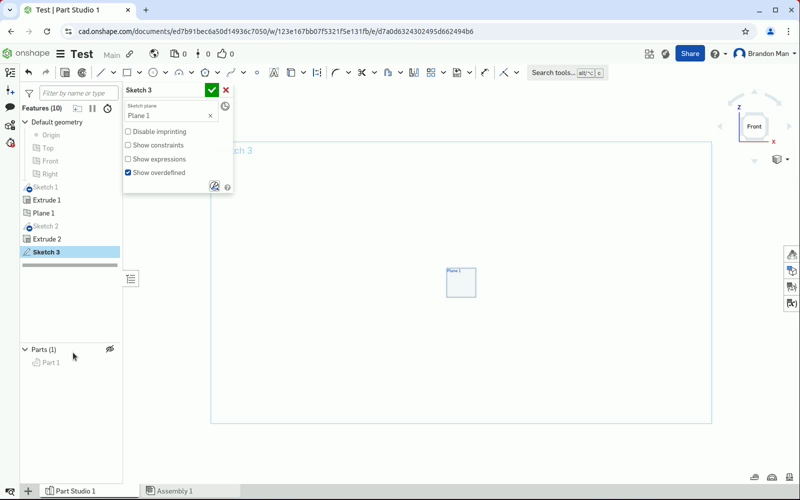
key_down(shift)
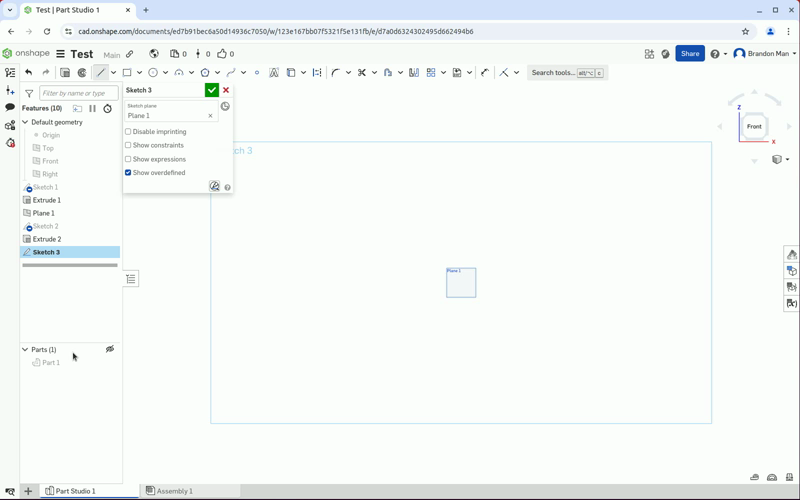
mouse_move(404, 254)
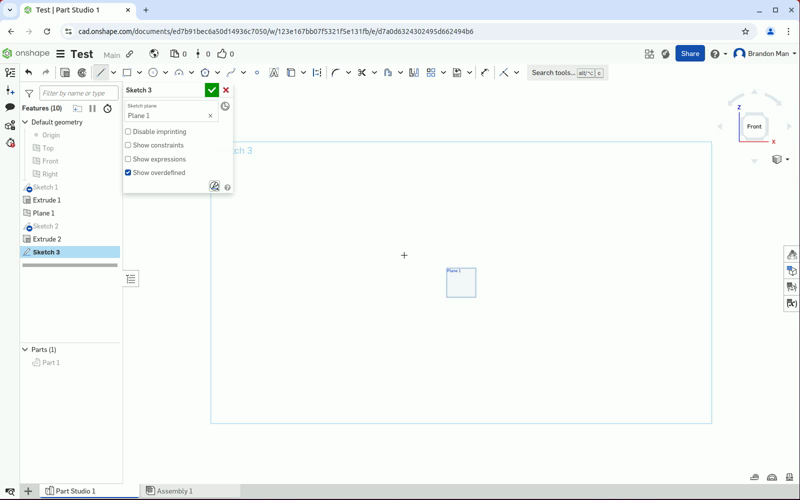
click(404, 254)
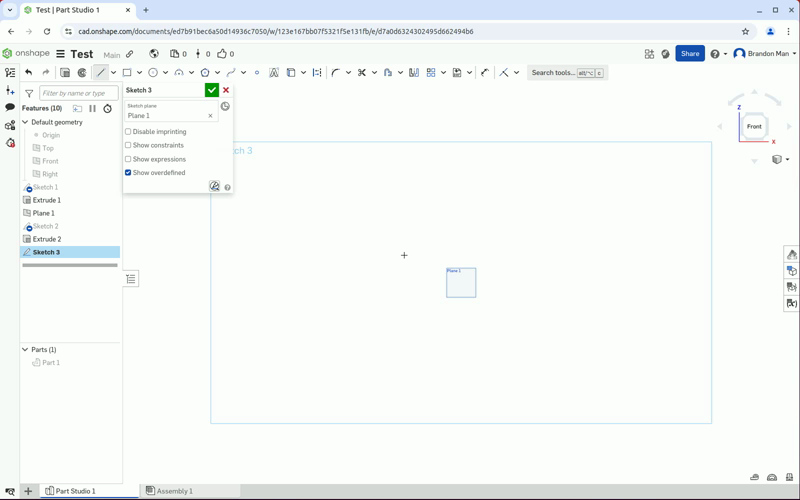
key_up(shift)
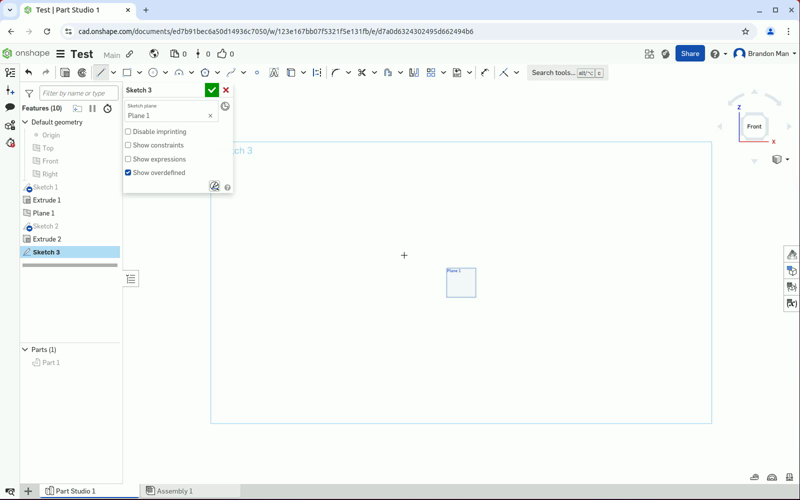
key_down(shift)
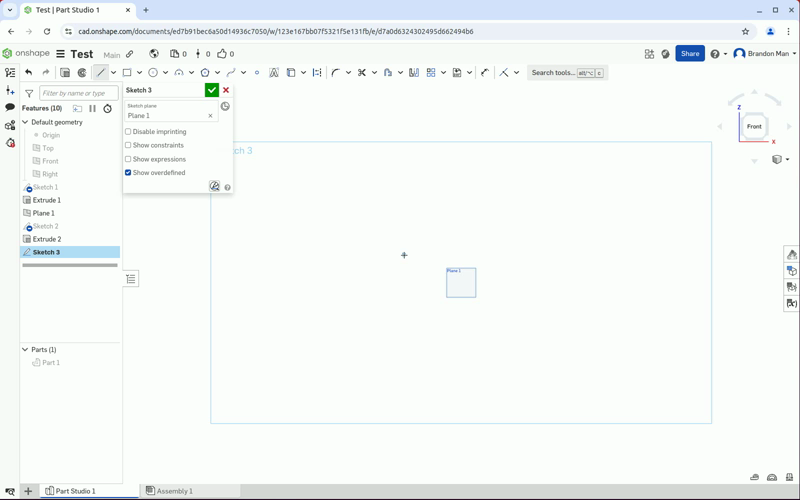
mouse_move(434, 254)
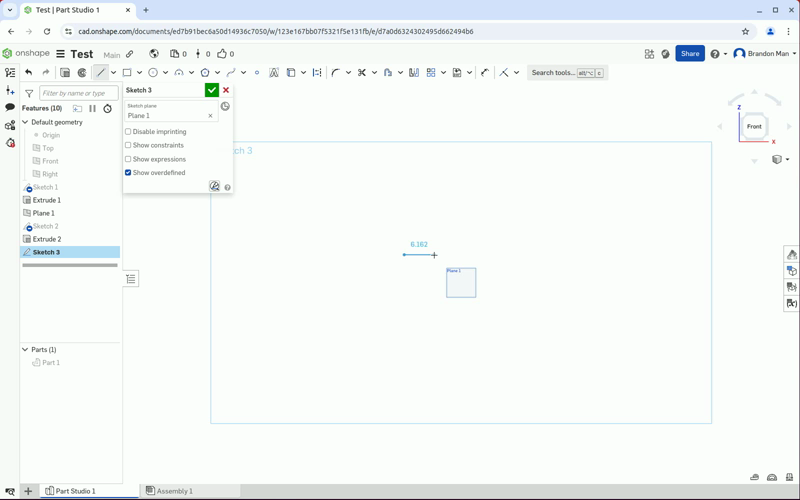
mouse_move(460, 254)
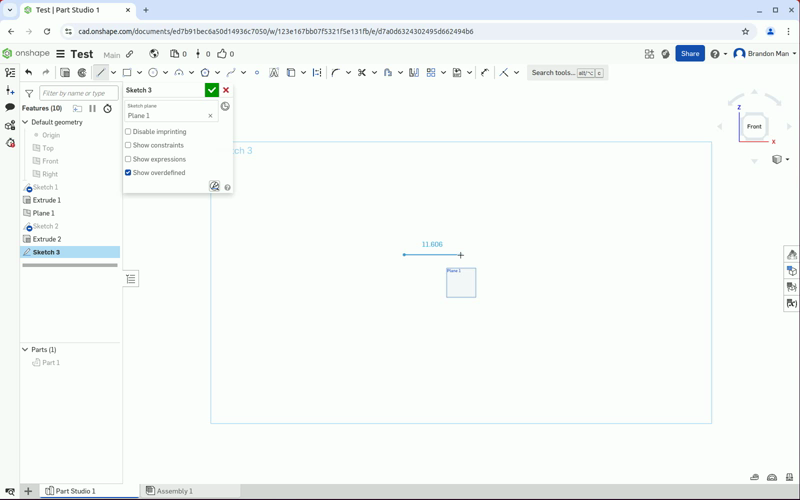
click(460, 254)
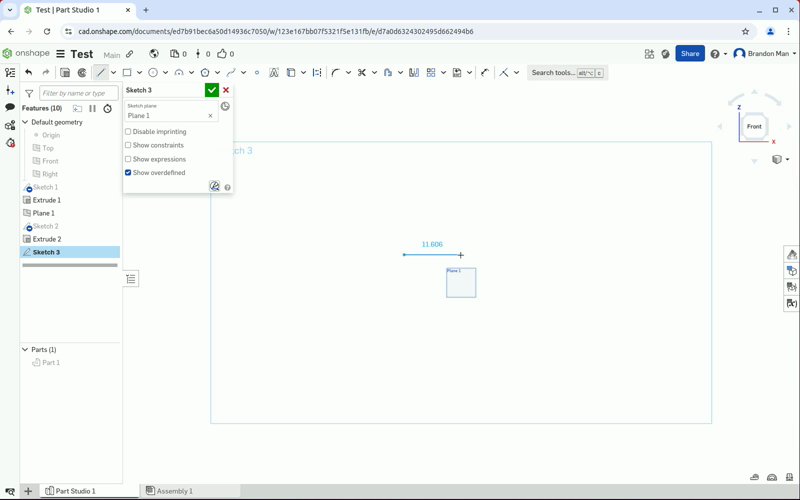
key_up(shift)
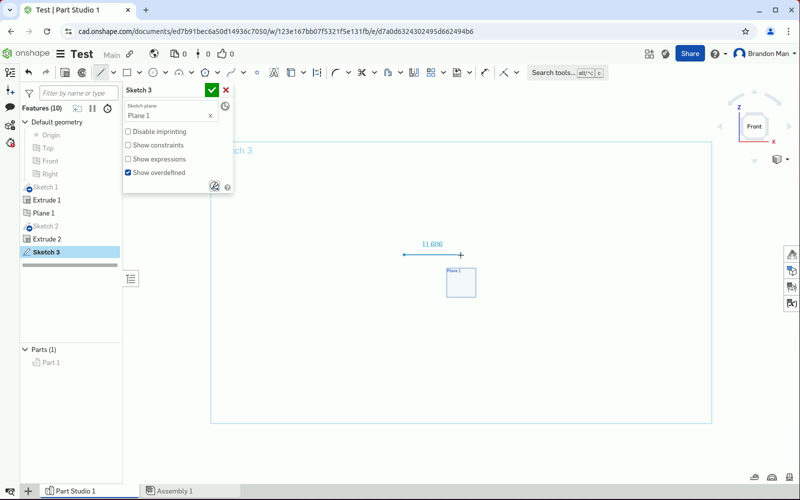
key_down(shift)
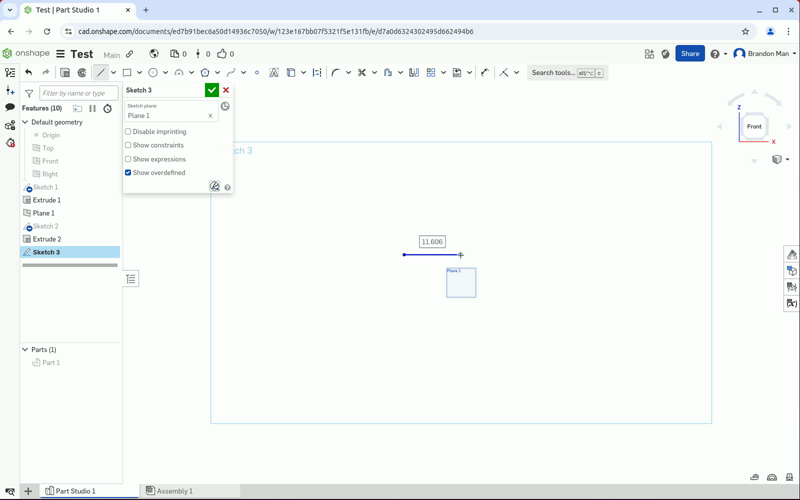
mouse_move(460, 170)
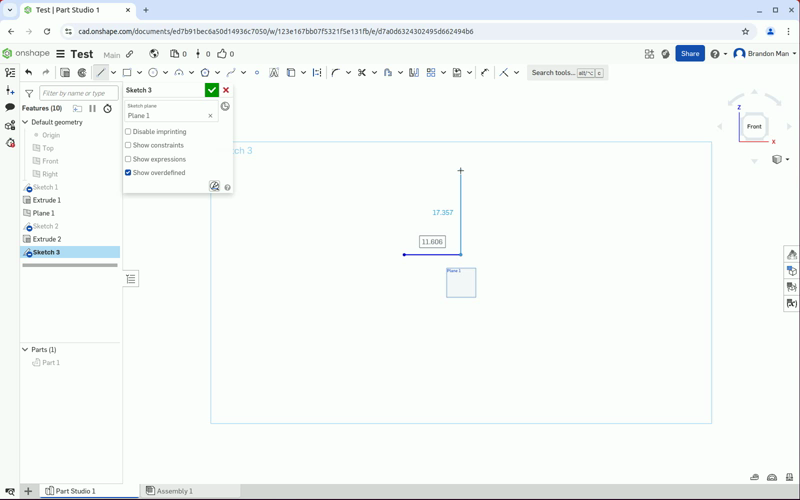
click(460, 170)
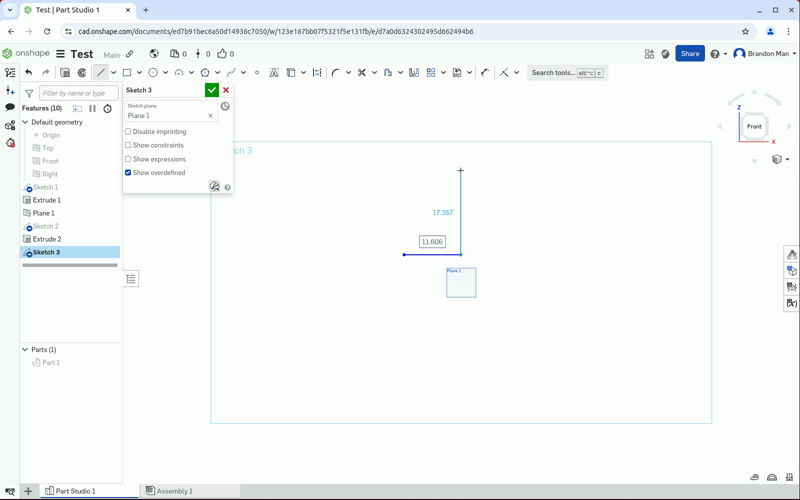
key_up(shift)
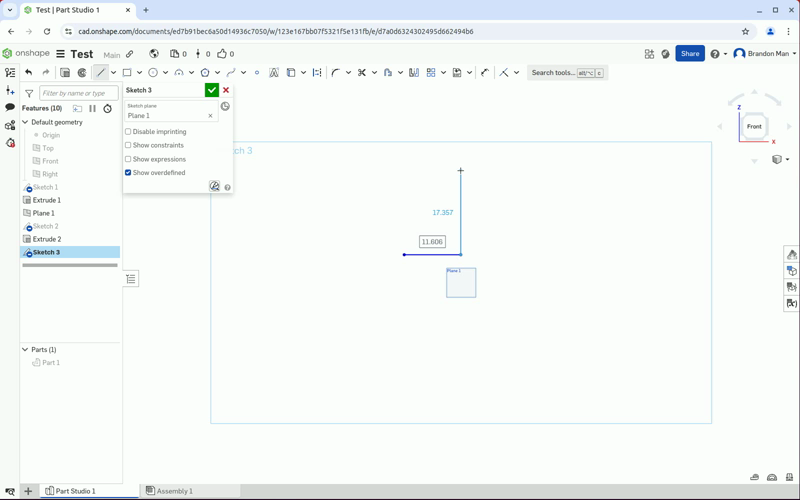
key_down(shift)
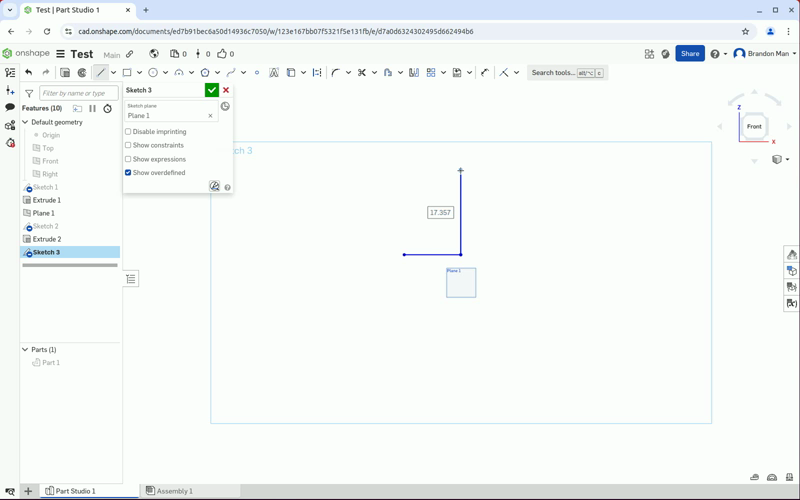
mouse_move(490, 170)
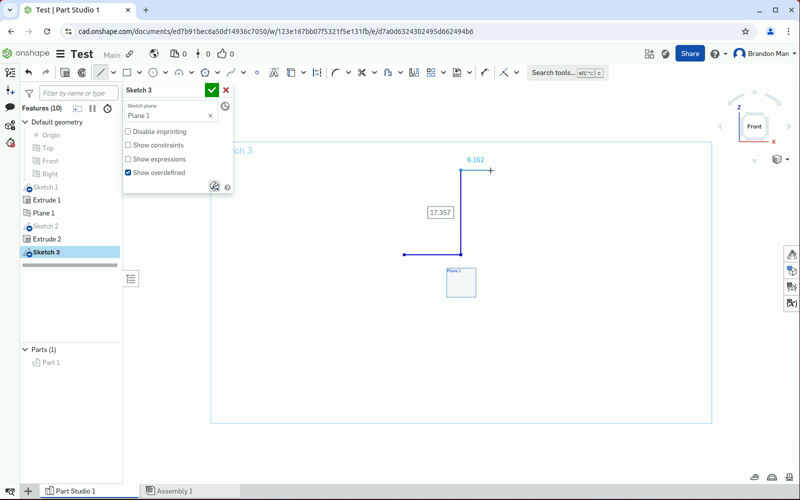
mouse_move(404, 170)
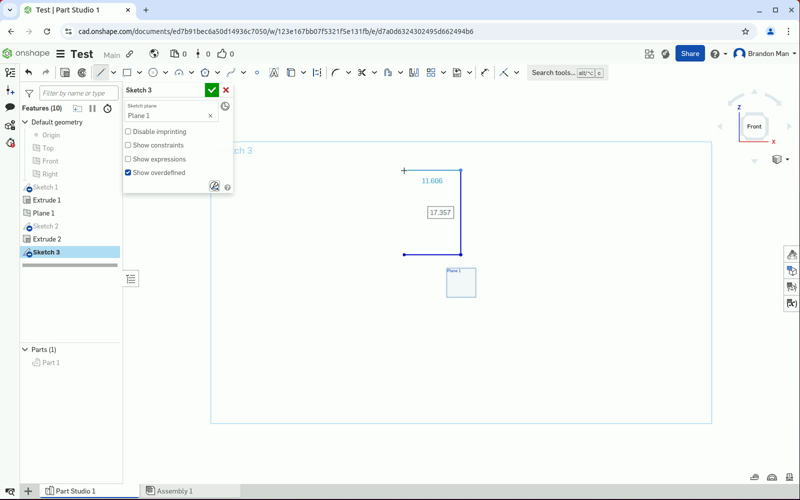
click(404, 170)
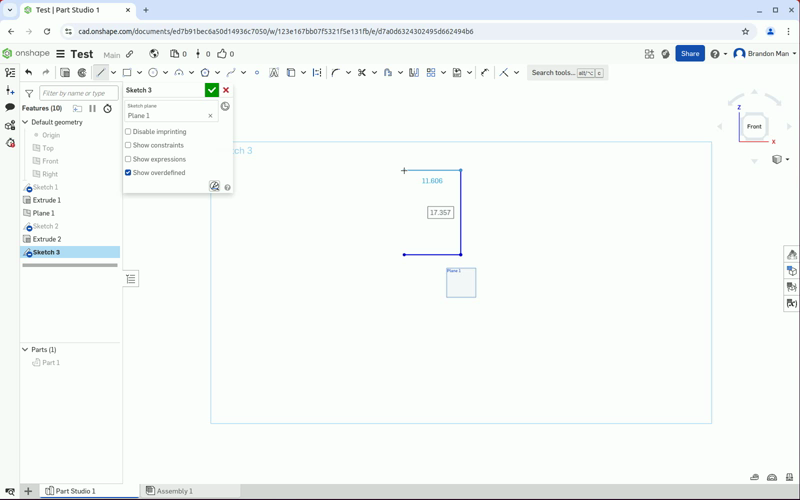
key_up(shift)
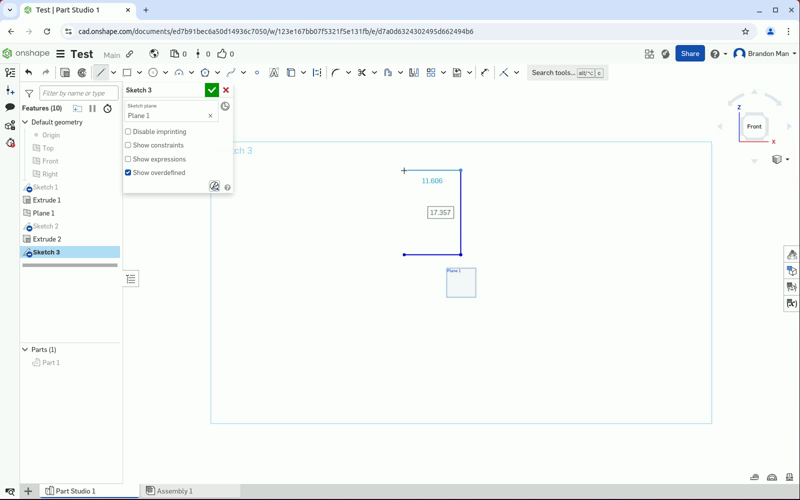
key_down(shift)
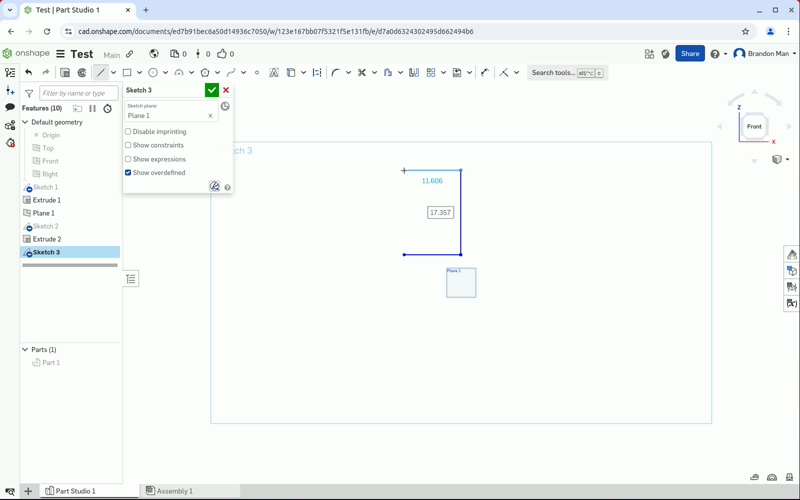
mouse_move(404, 254)
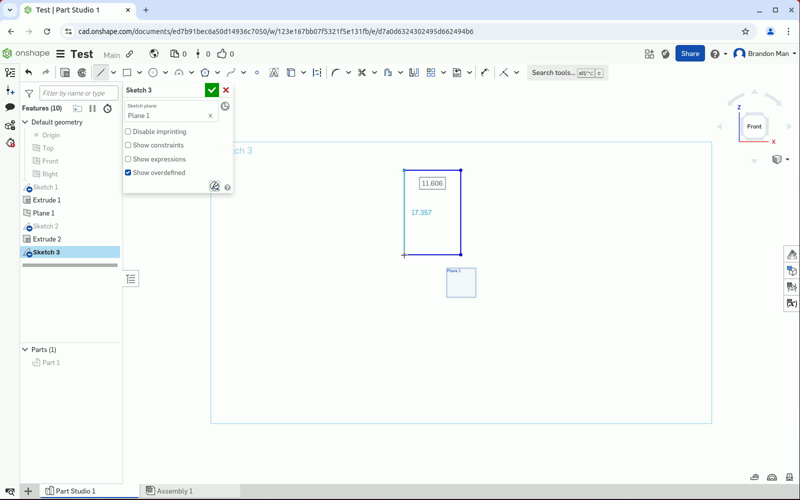
key_up(shift)
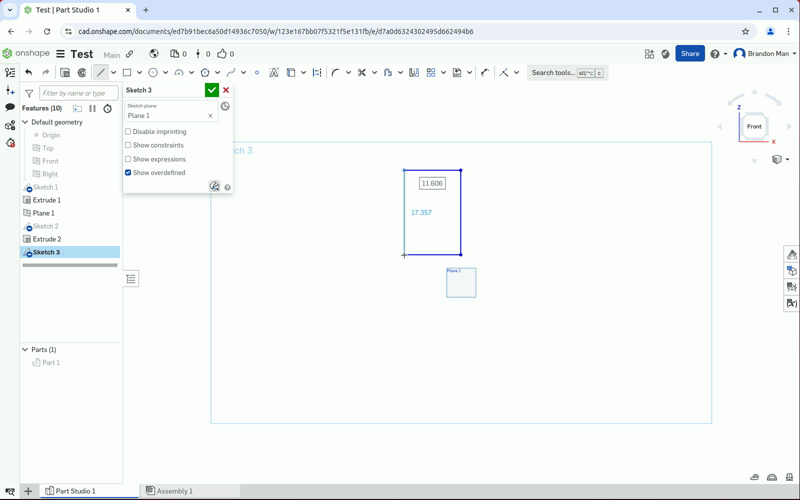
click(404, 254)
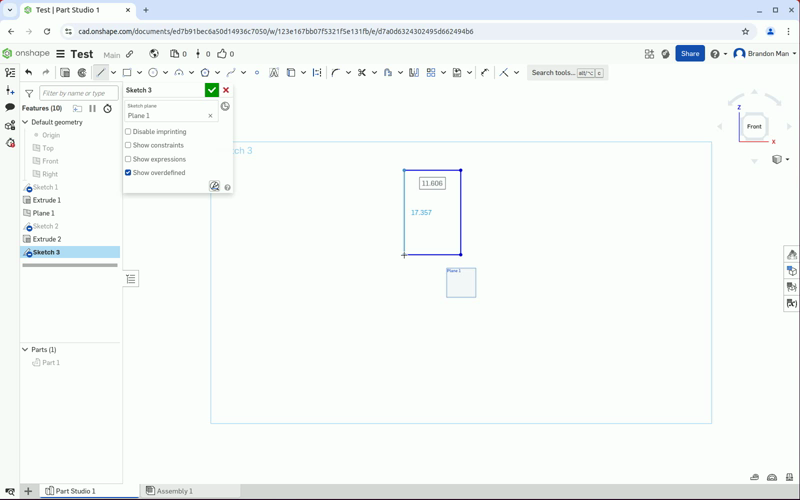
key(esc)
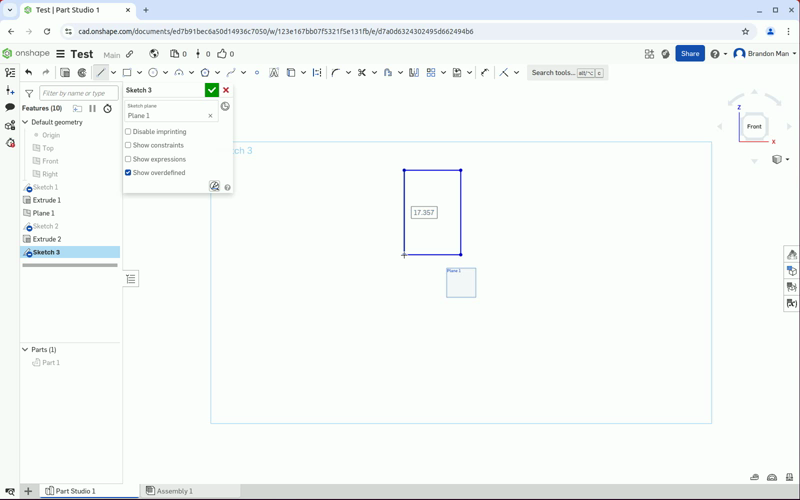
mouse_move(414, 194)
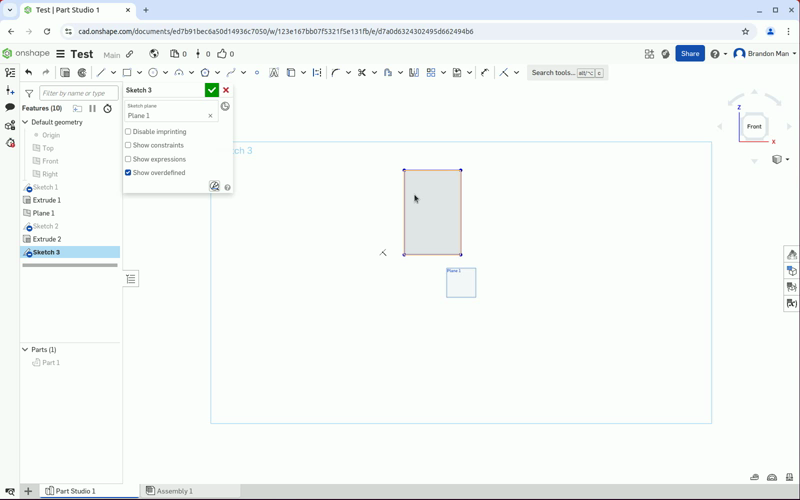
click(414, 194)
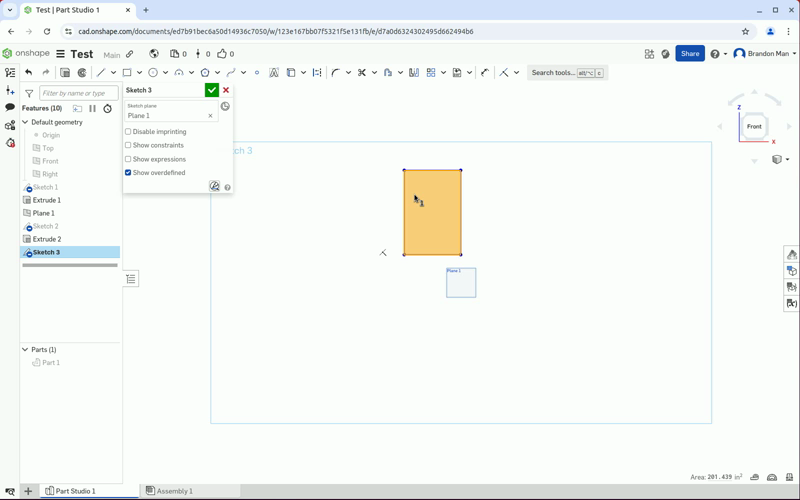
mouse_move(73, 352)
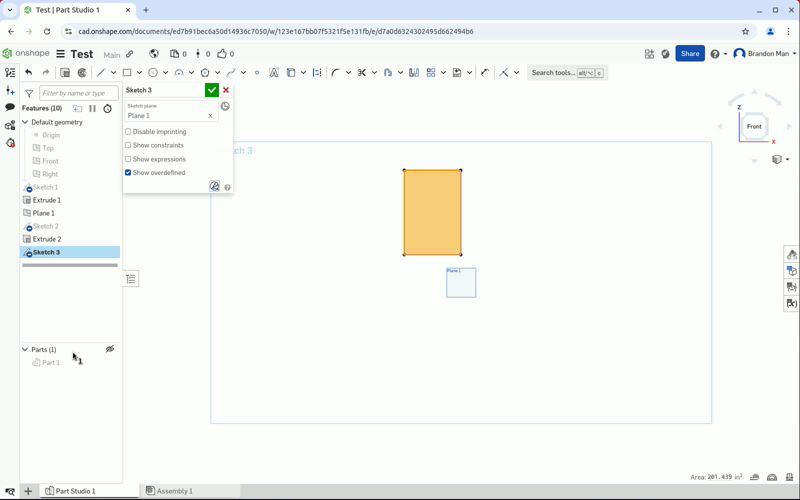
key(shift+y)
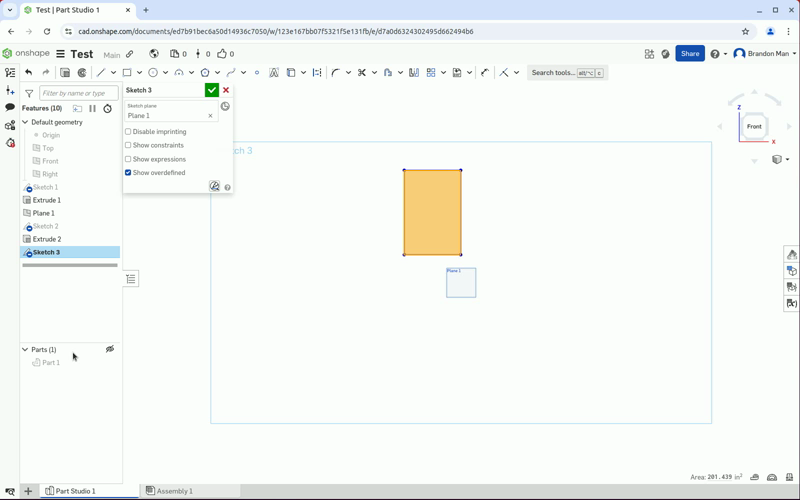
key(shift+e)
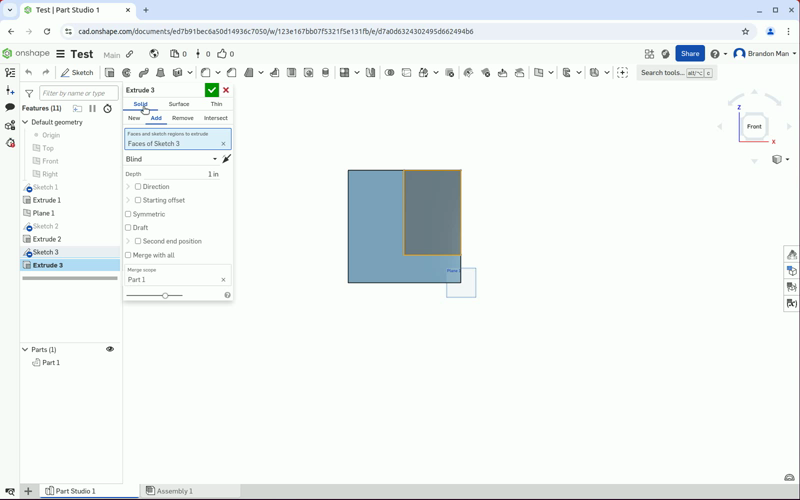
mouse_move(143, 106)
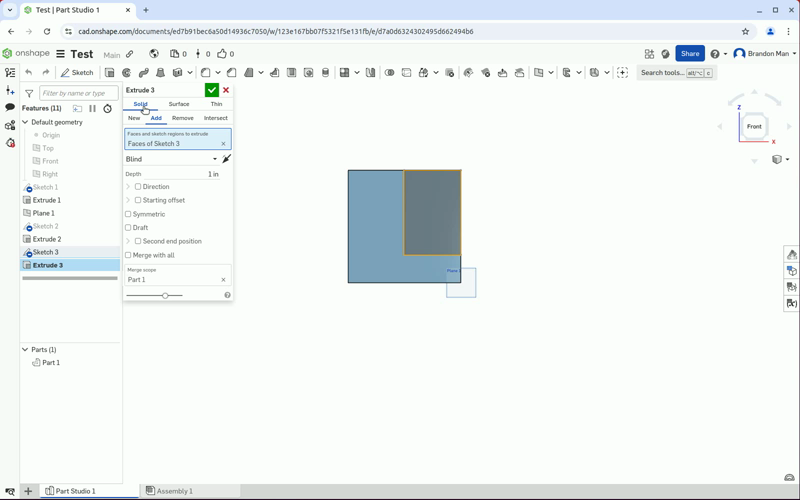
click(143, 106)
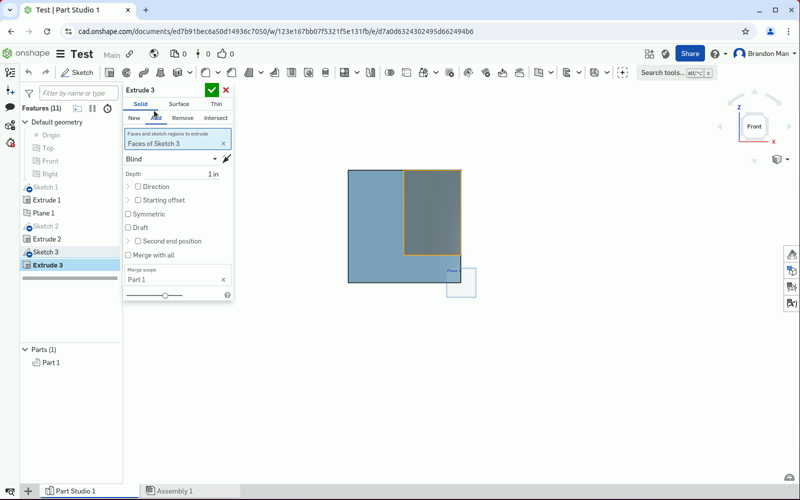
mouse_move(186, 120)
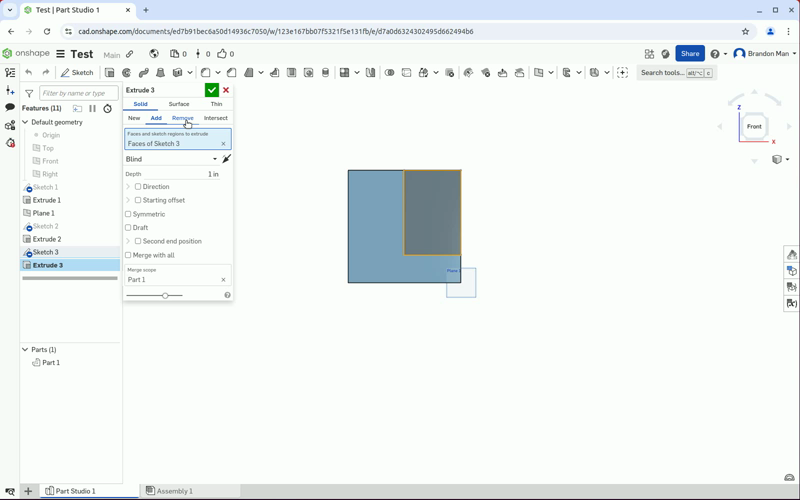
click(186, 120)
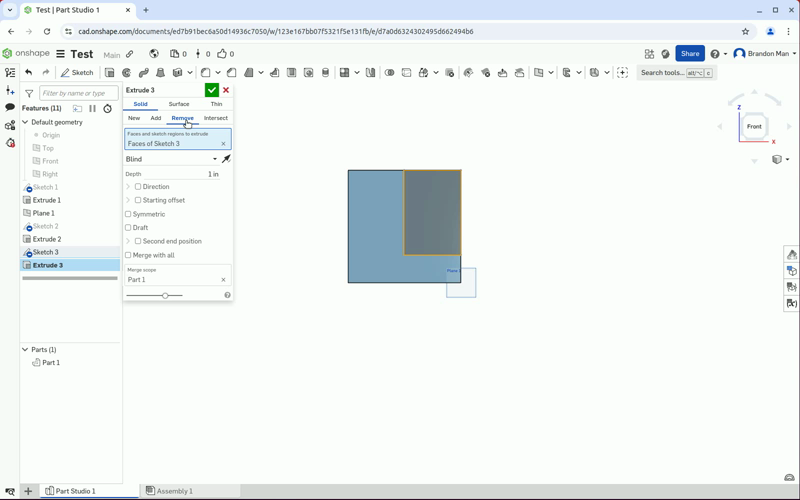
key(tab, 4)
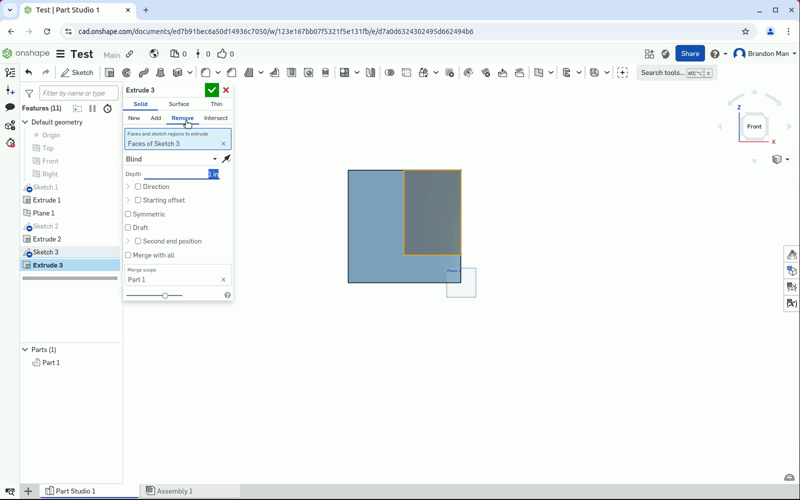
text(30.811)
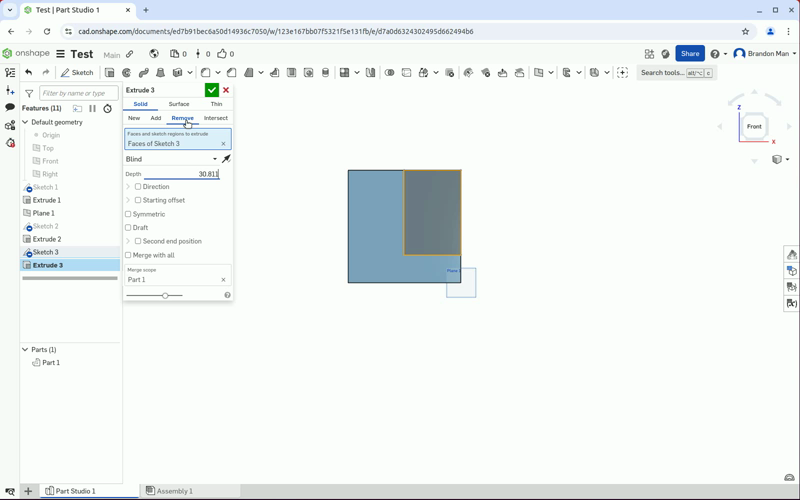
key(tab, 6)
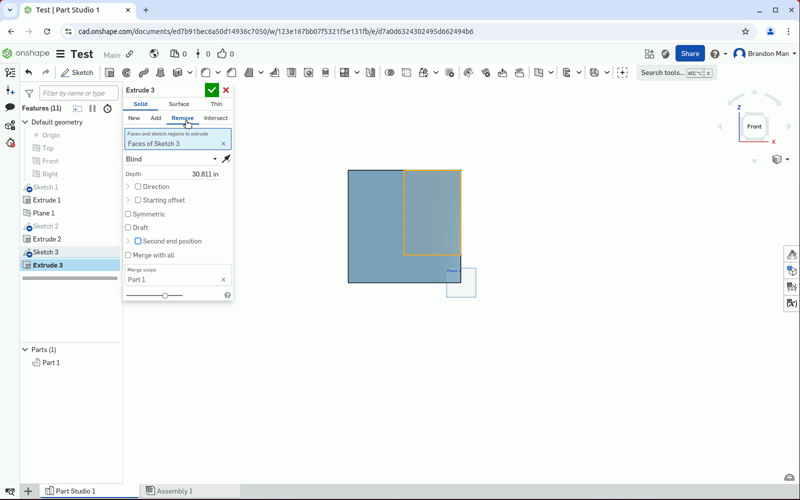
key(space)
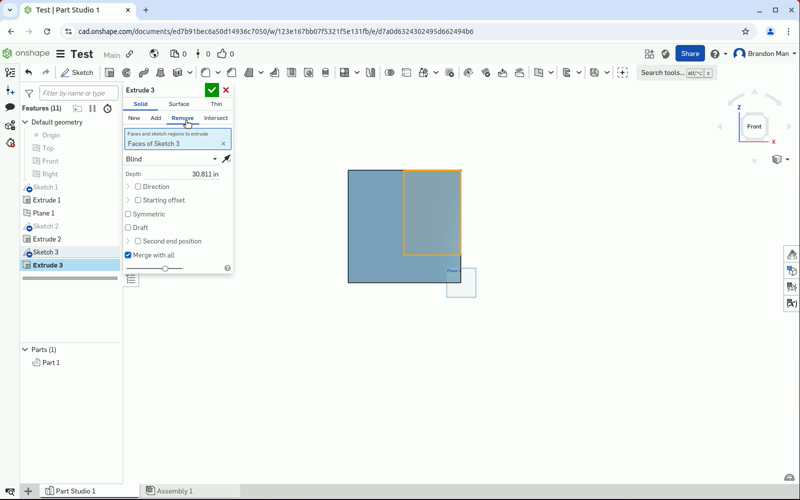
key(enter)
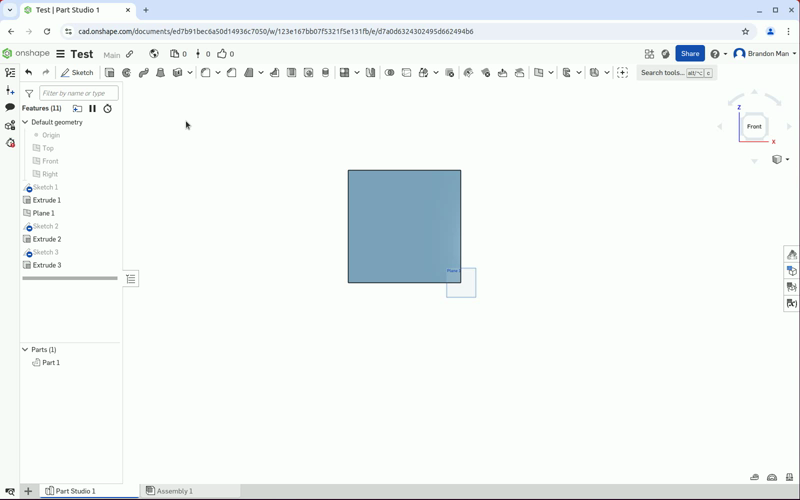
key(shift+h)
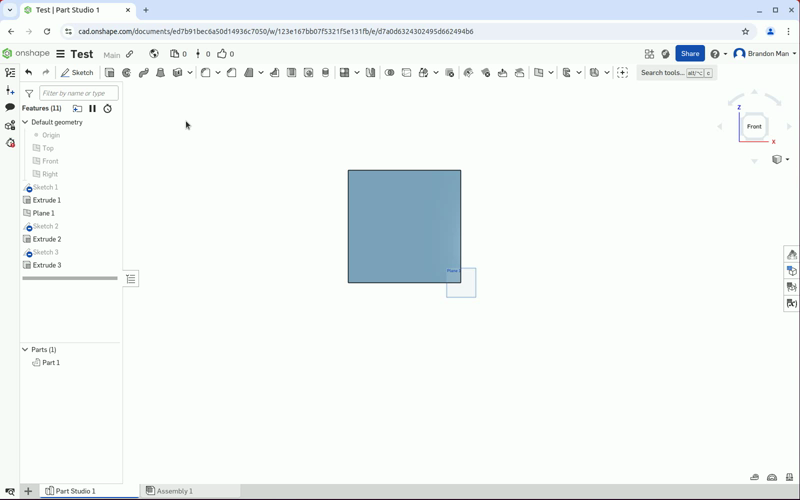
key(shift+h)
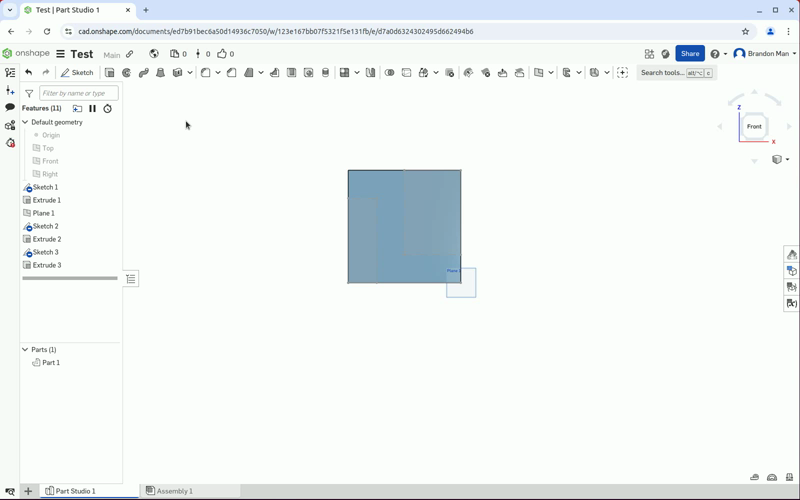
key(shift+7)
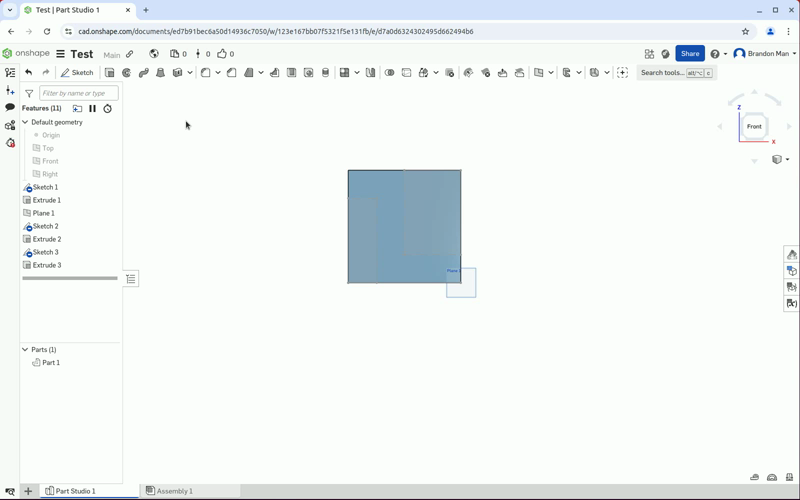
key(left, 2)
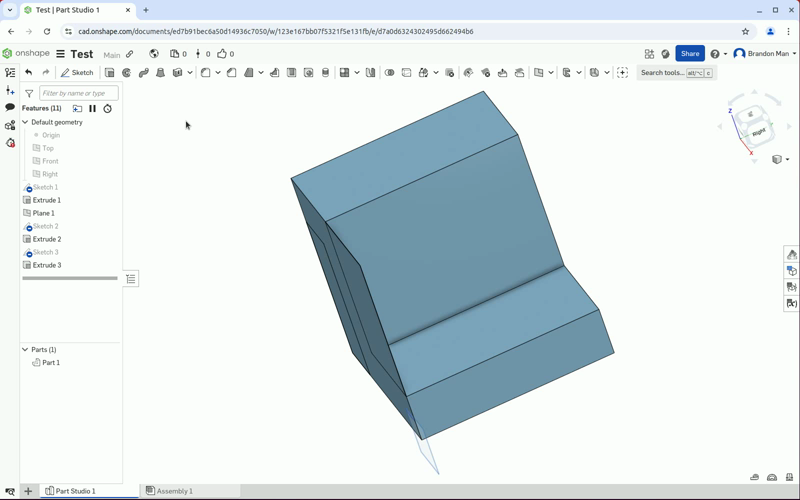
key(down, 2)
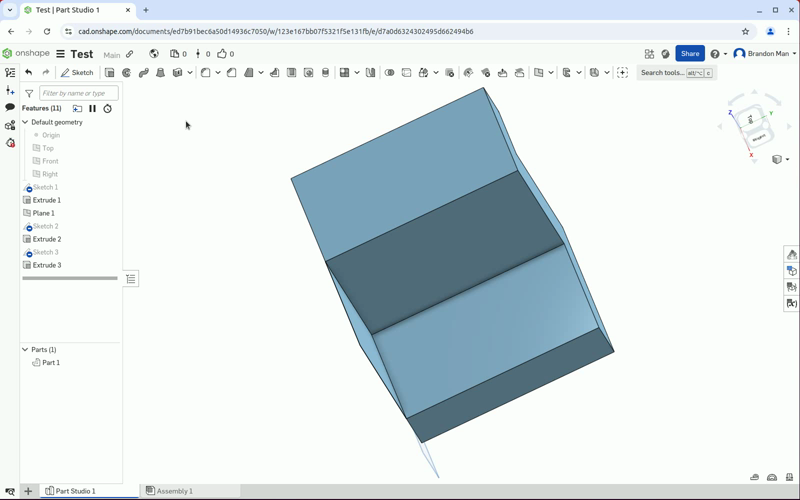
key(up, 2)
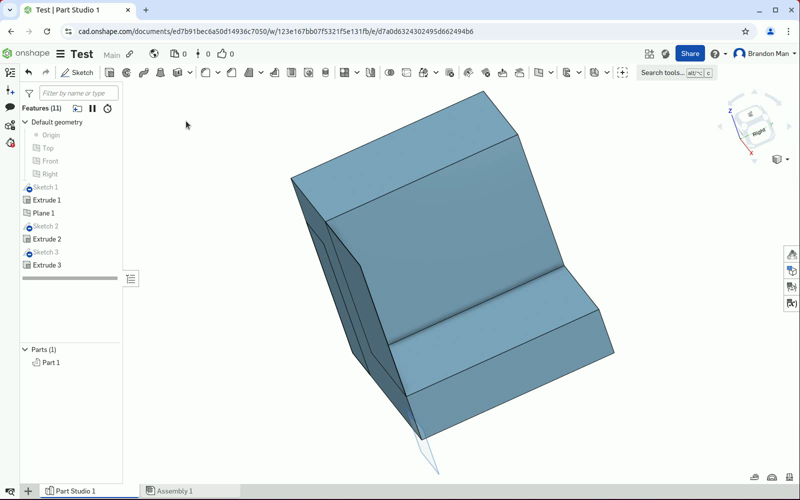
key(right, 2)
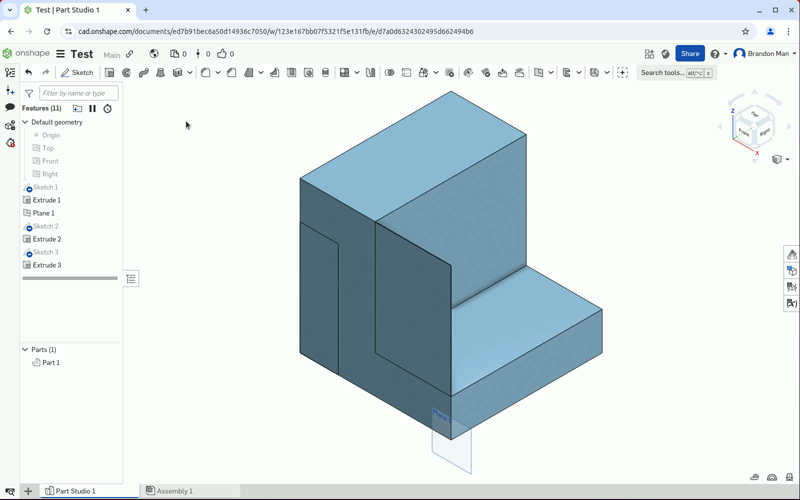
mouse_move(73, 189)
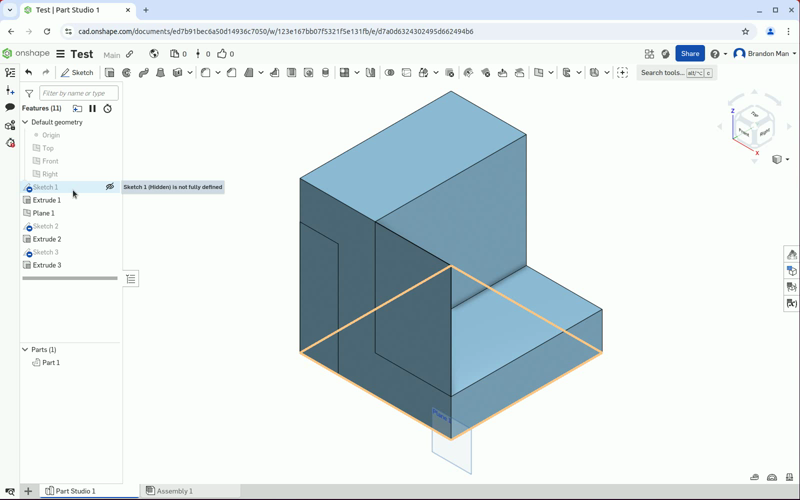
click(73, 189)